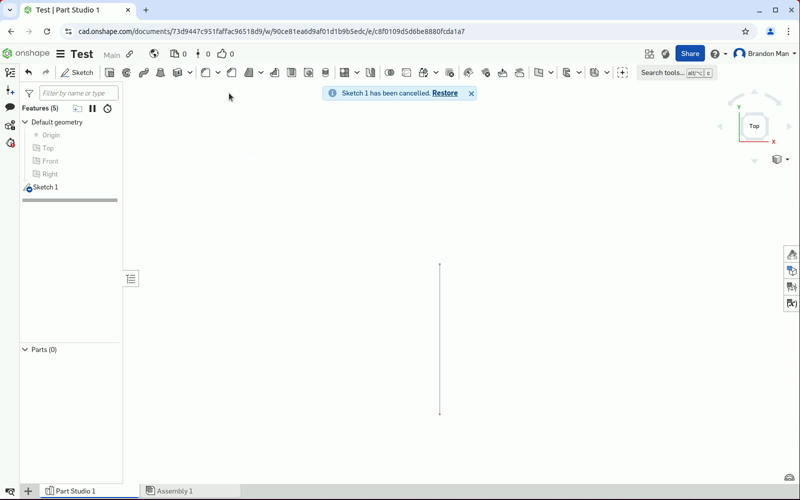
key(shift+h)
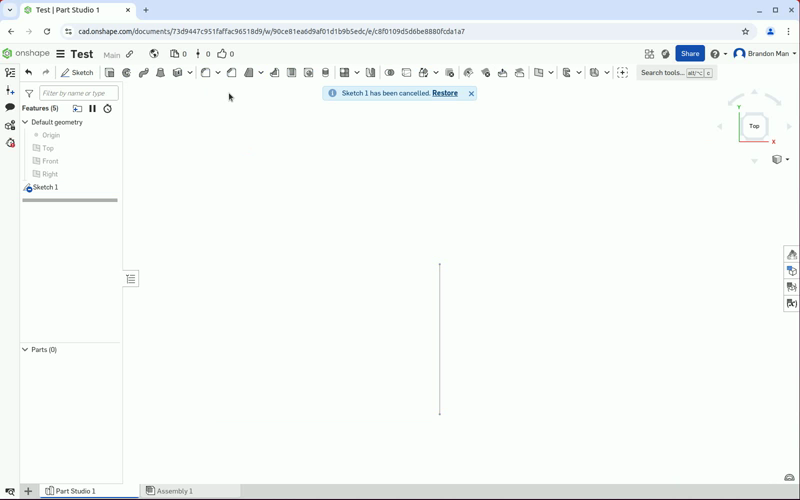
key(shift+s)
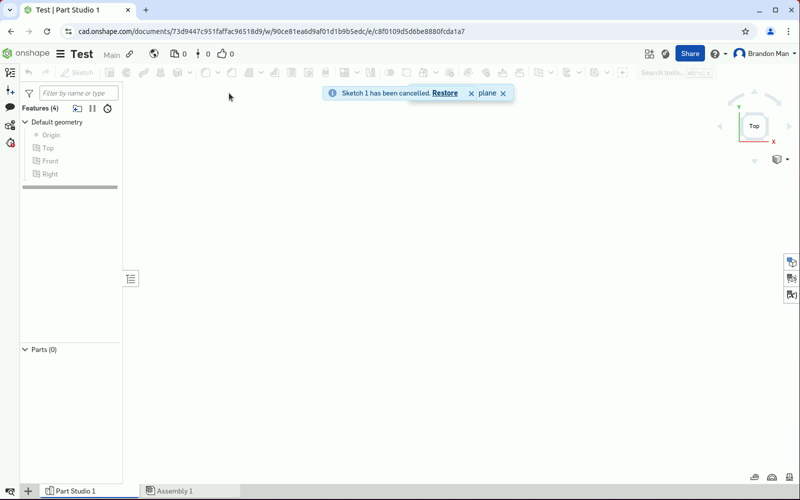
mouse_move(73, 150)
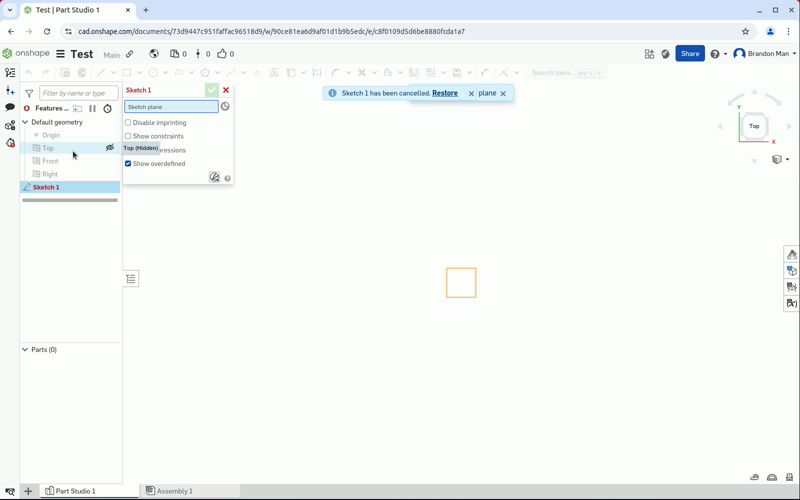
click(73, 150)
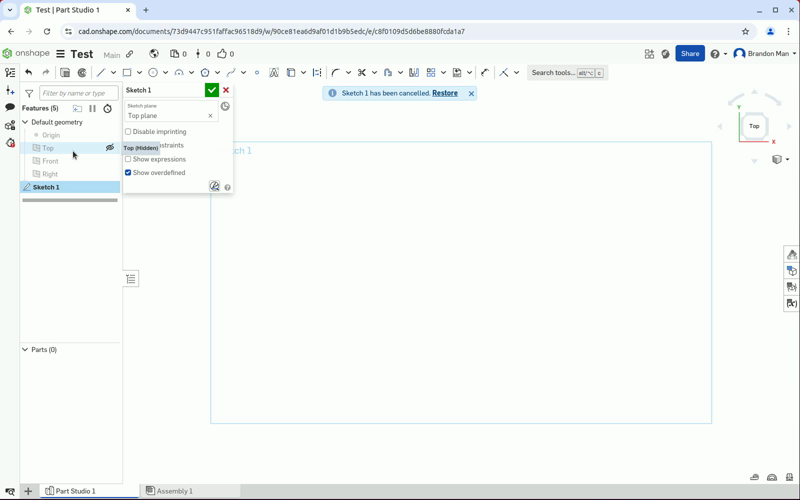
mouse_move(73, 352)
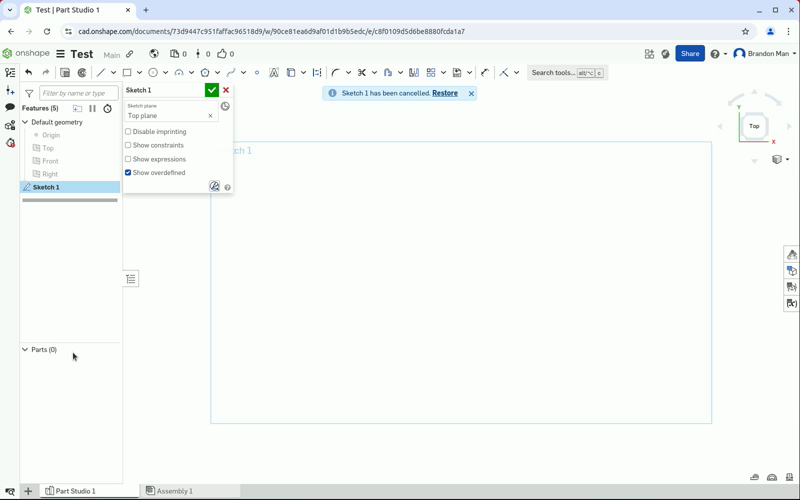
key(y)
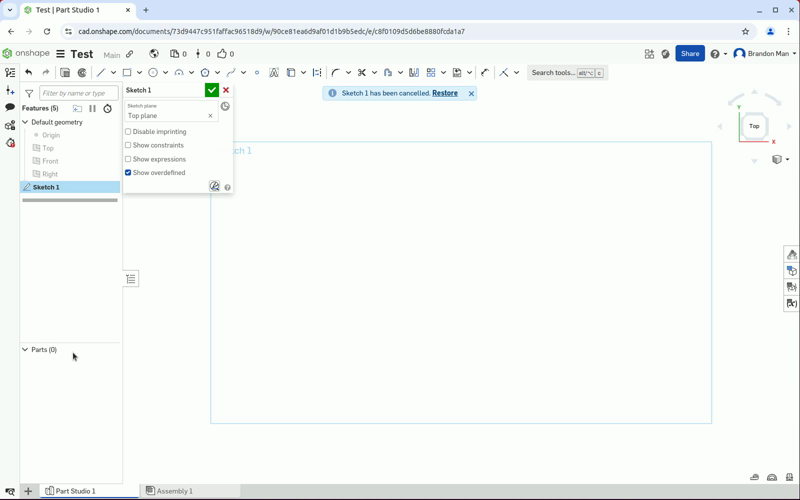
key(l)
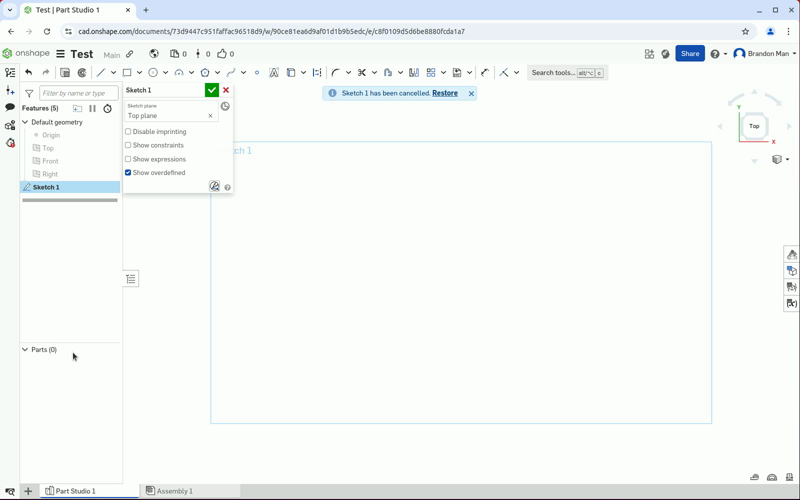
key_down(shift)
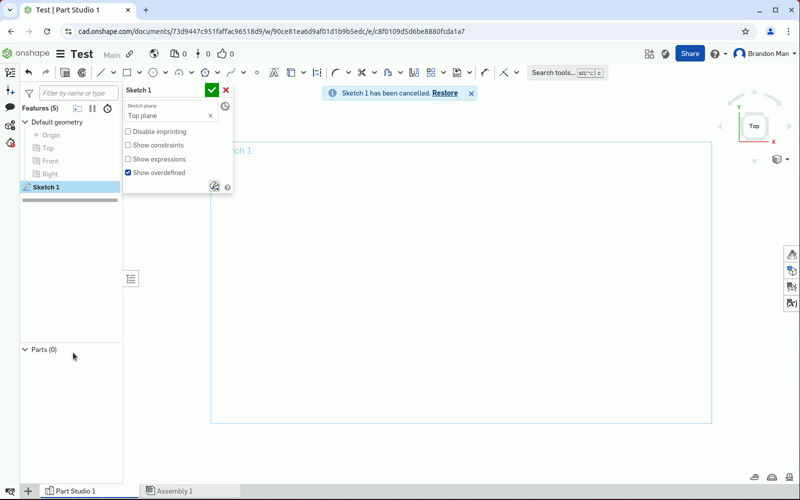
mouse_move(436, 306)
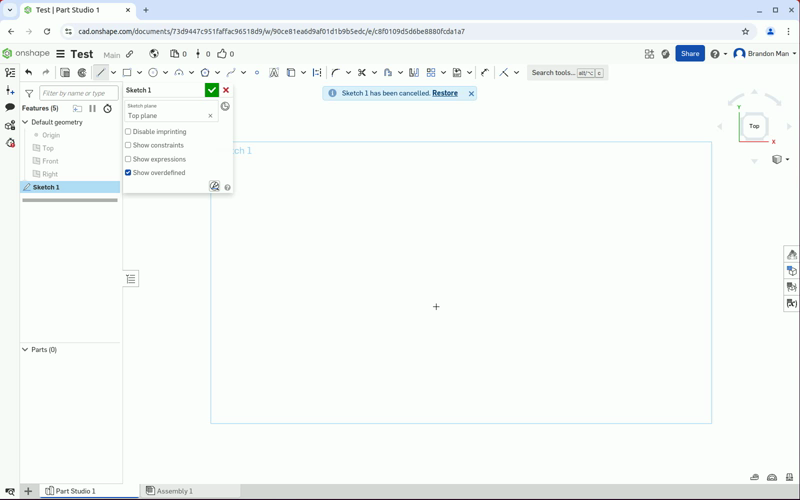
click(436, 306)
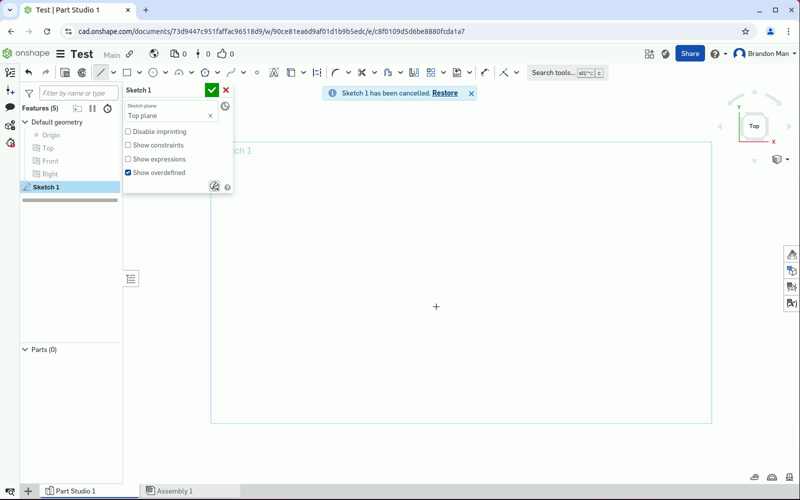
key_up(shift)
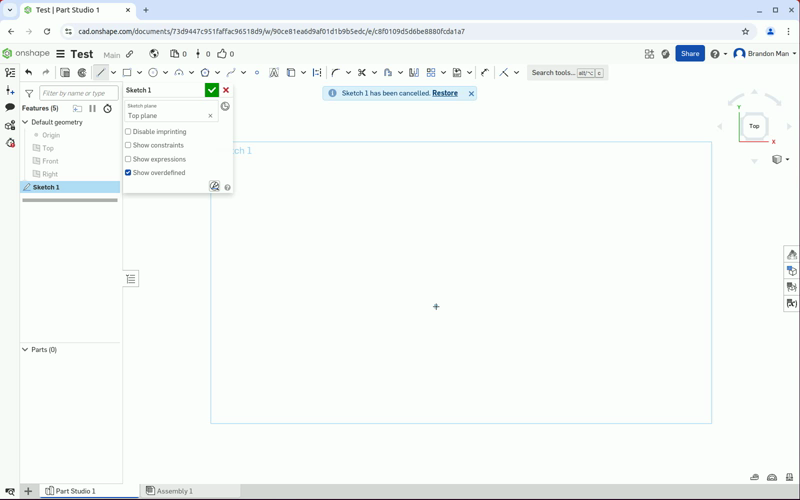
key_down(shift)
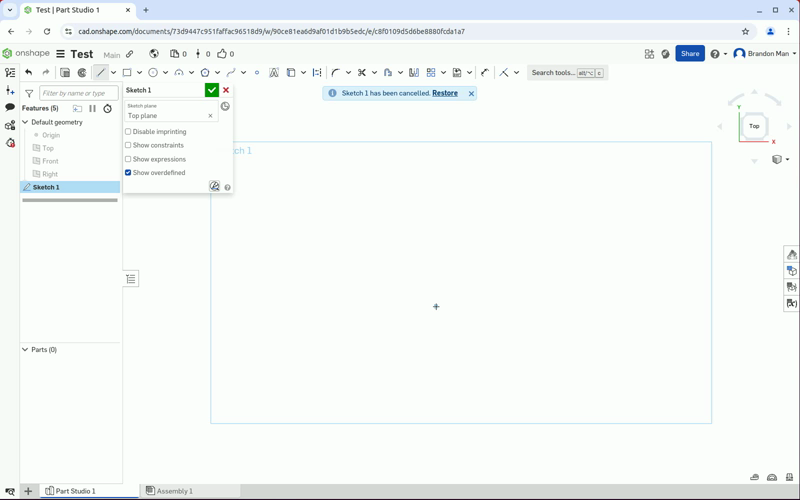
mouse_move(504, 306)
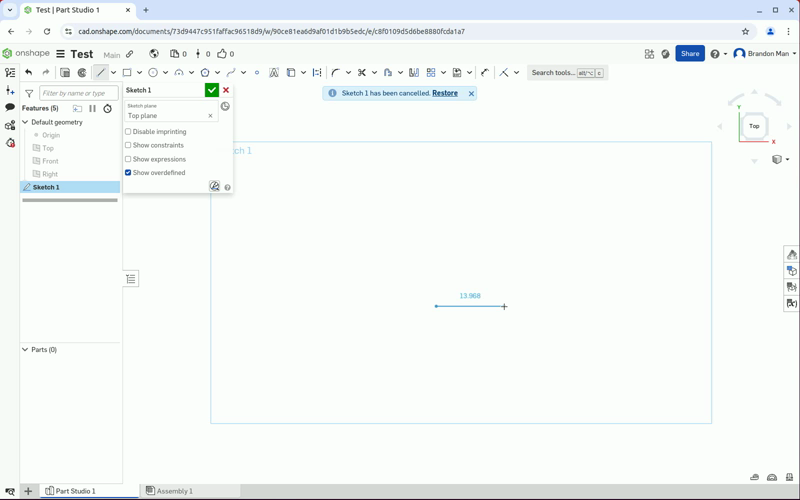
click(504, 306)
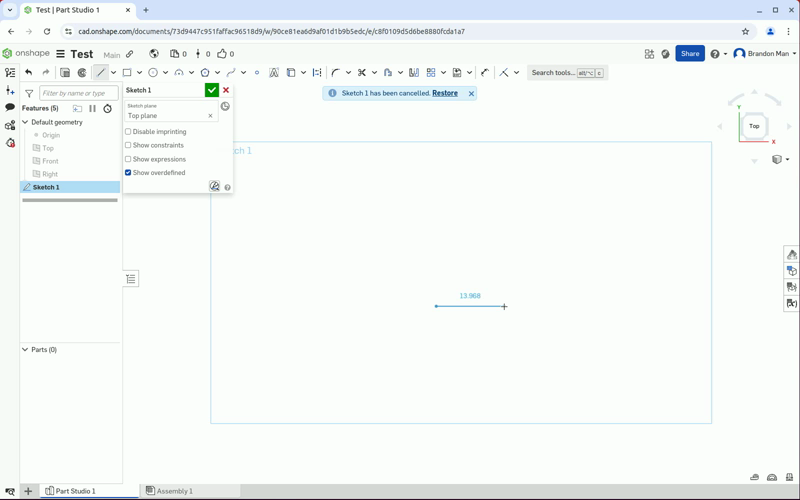
key_up(shift)
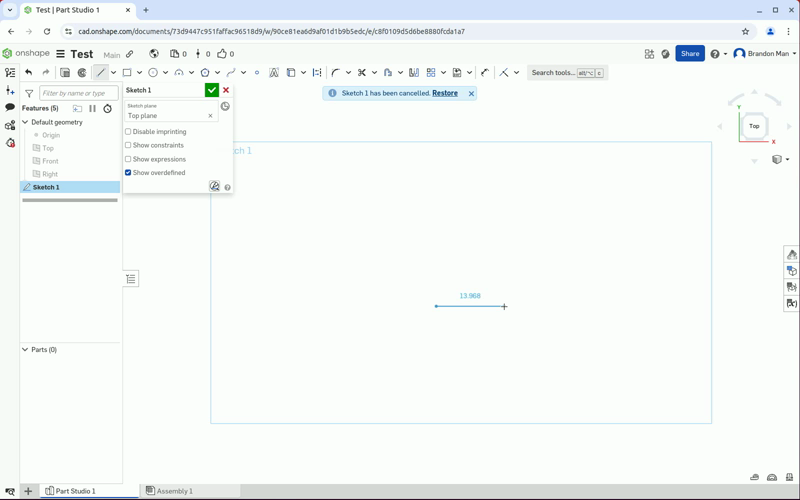
key_down(shift)
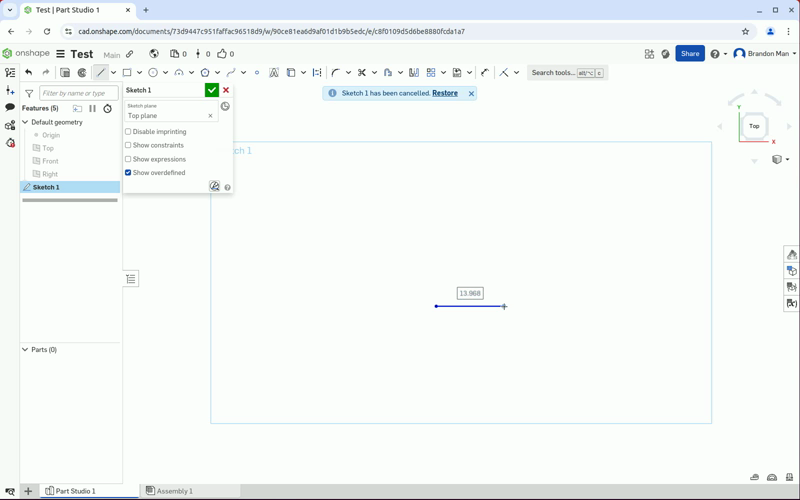
mouse_move(534, 306)
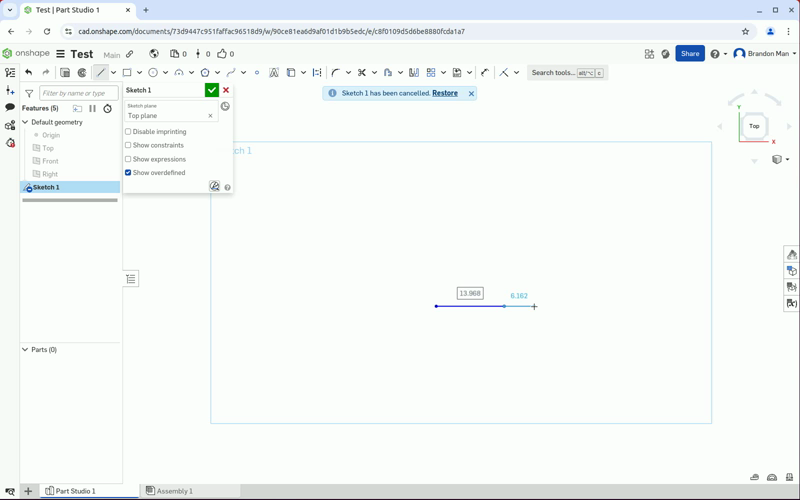
mouse_move(504, 282)
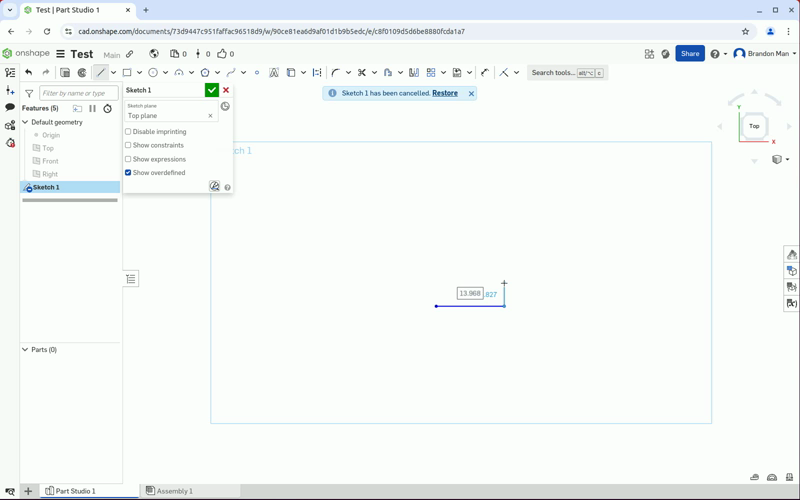
click(504, 282)
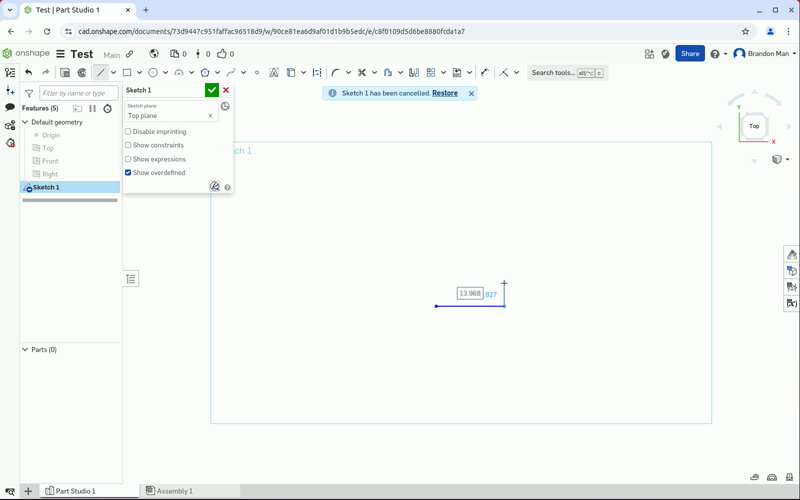
key_up(shift)
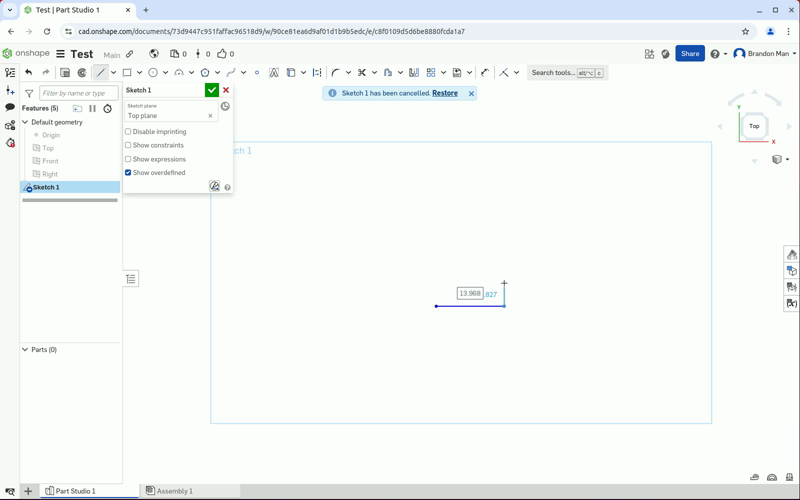
key_down(shift)
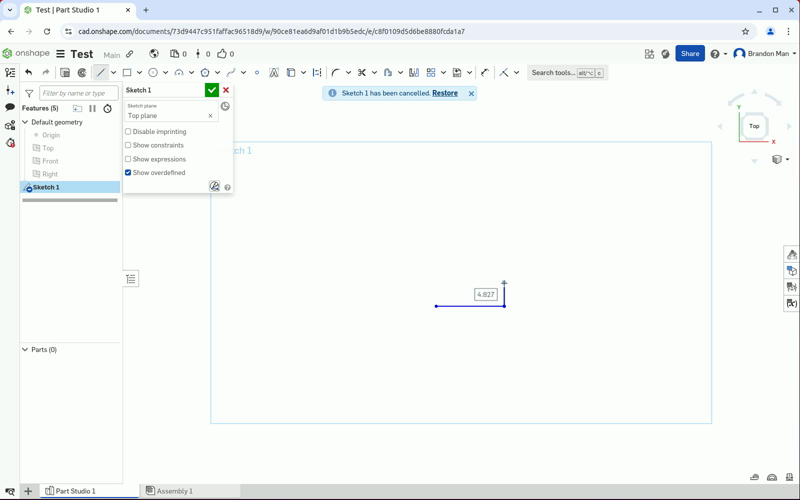
mouse_move(534, 282)
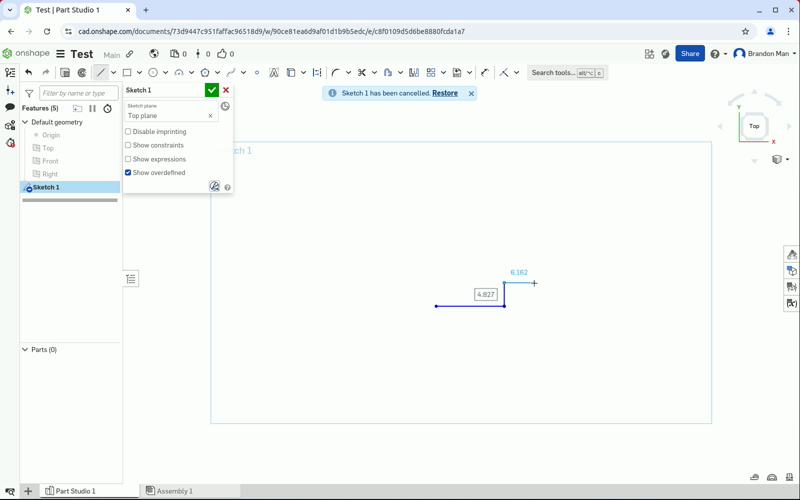
mouse_move(504, 237)
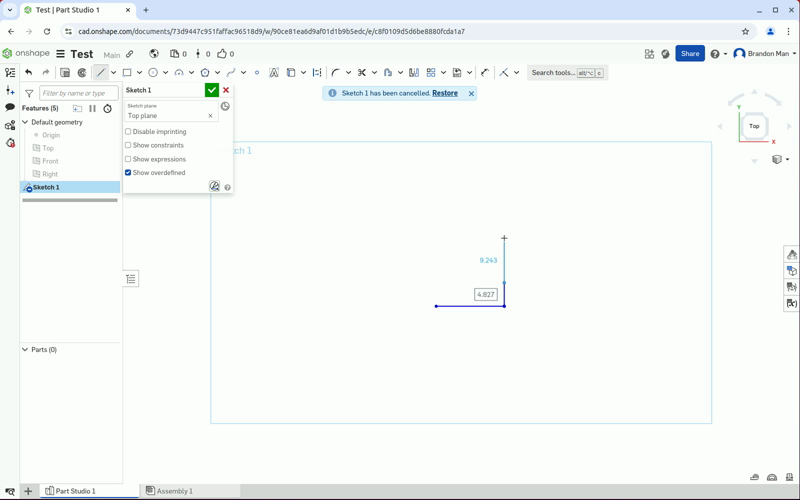
click(504, 237)
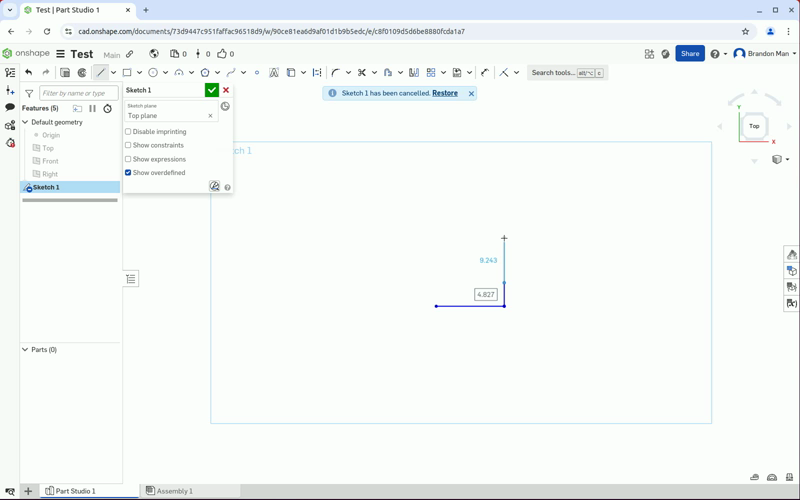
key_up(shift)
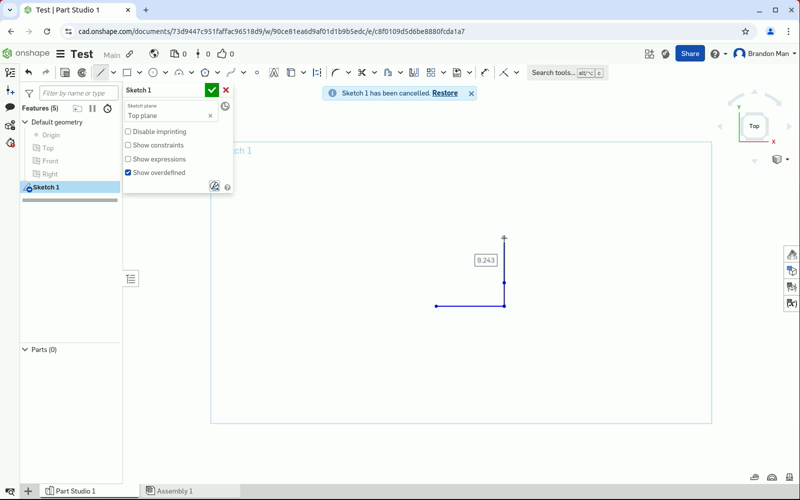
key_down(shift)
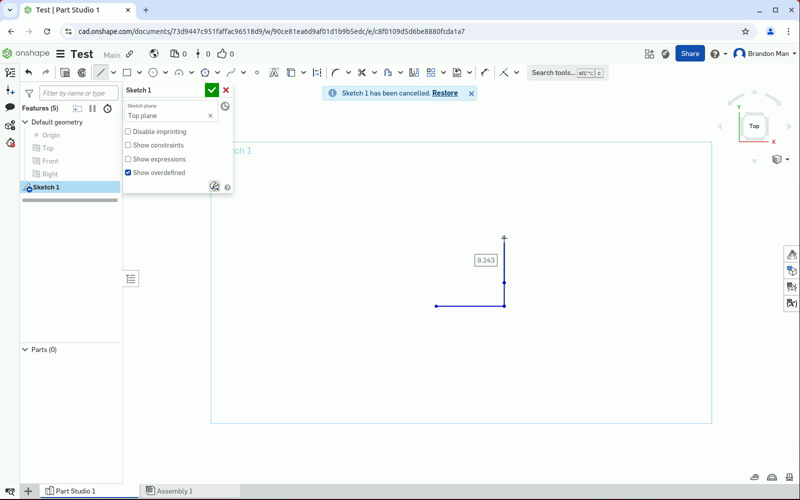
mouse_move(436, 237)
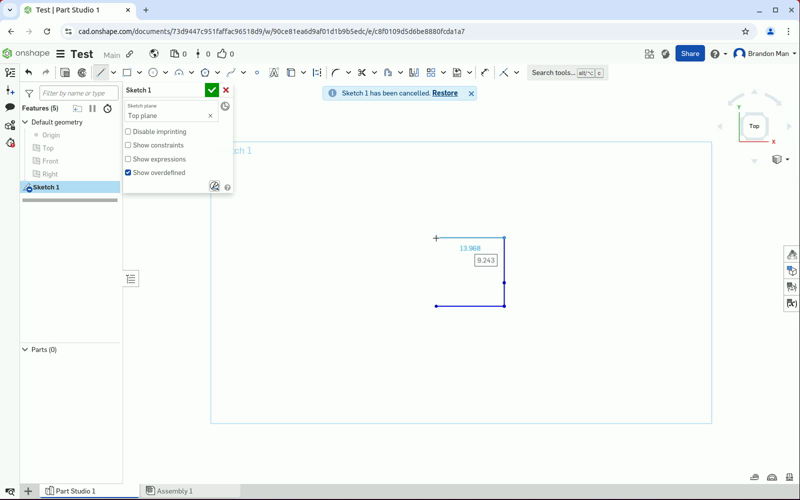
click(436, 237)
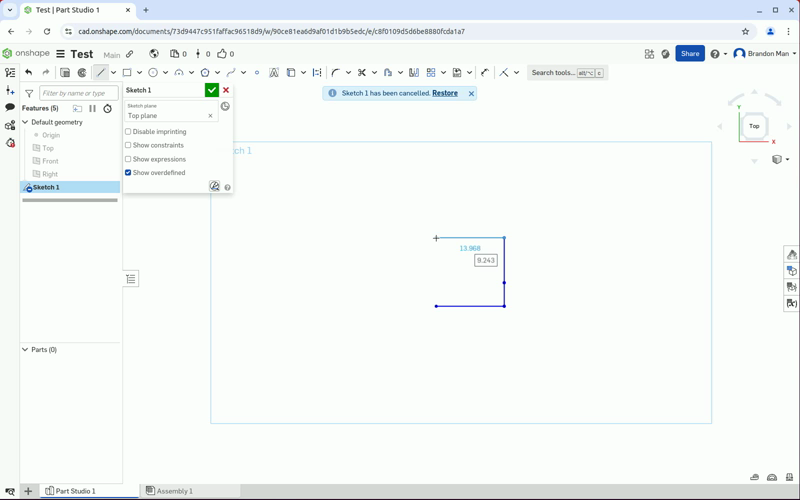
key_up(shift)
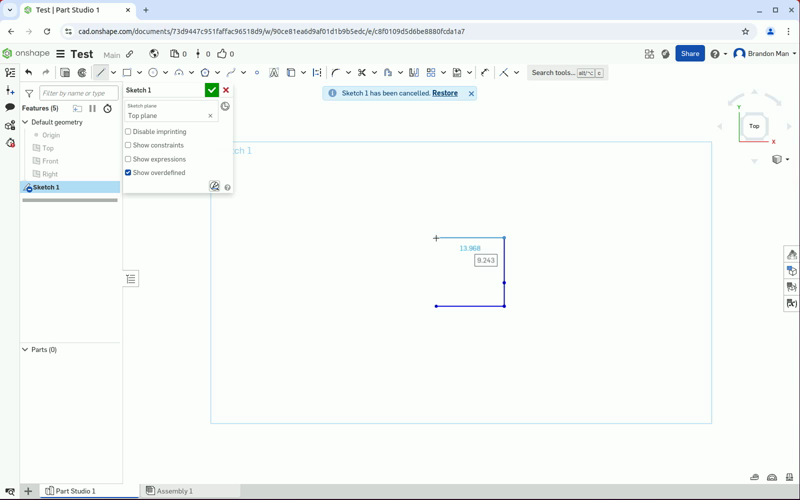
key_down(shift)
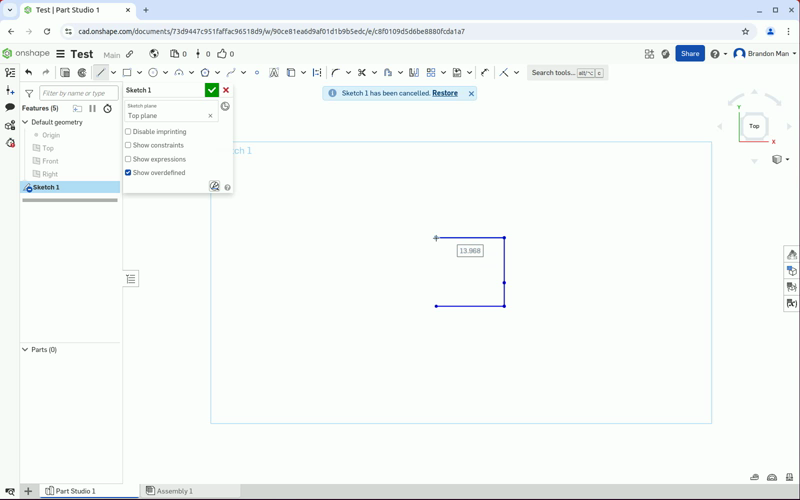
mouse_move(436, 306)
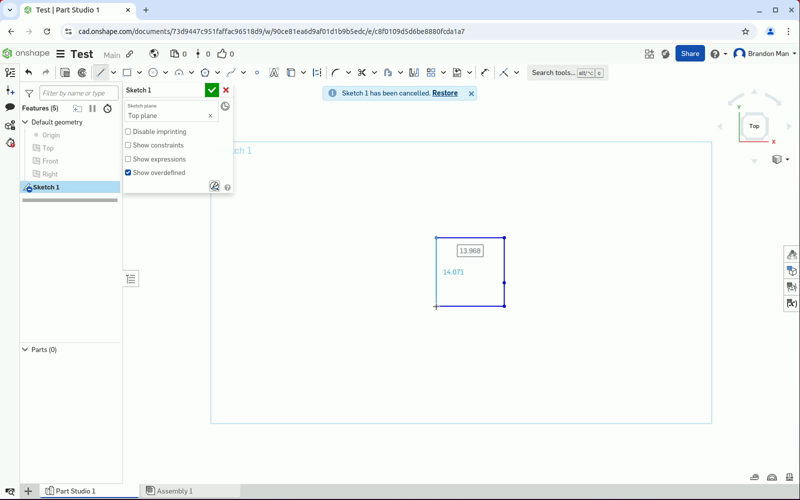
key_up(shift)
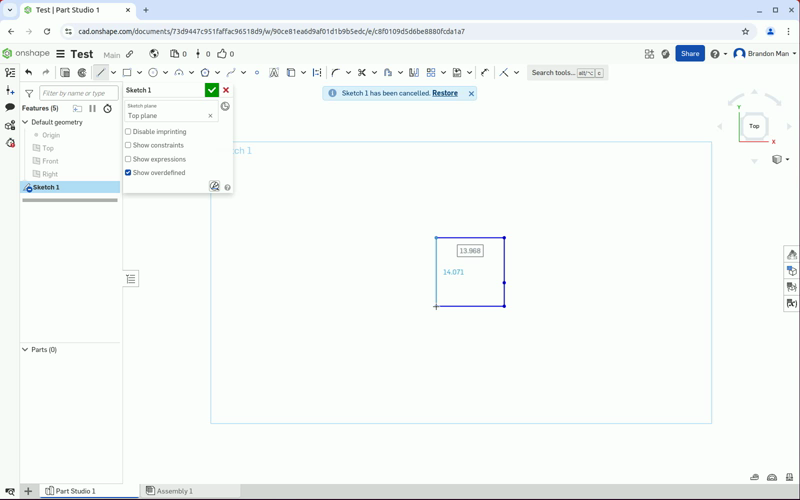
click(436, 306)
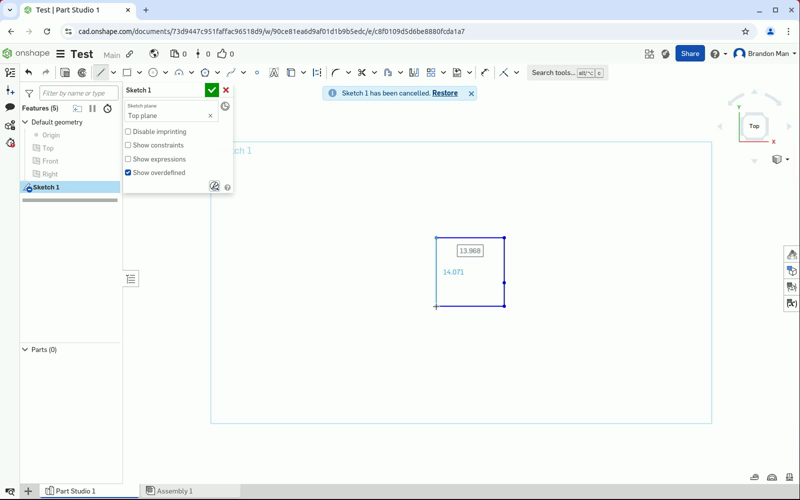
key(esc)
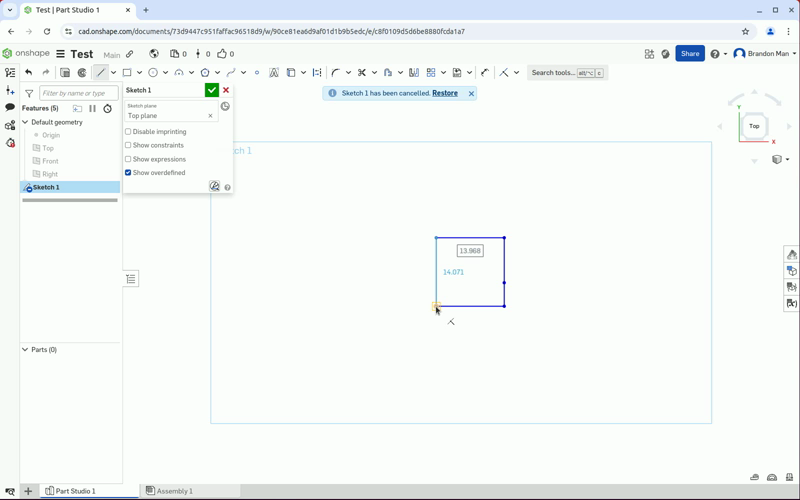
mouse_move(476, 283)
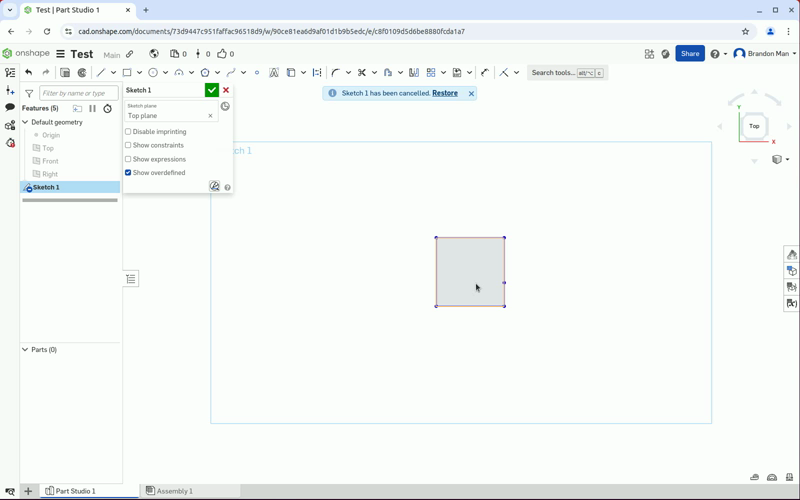
click(476, 283)
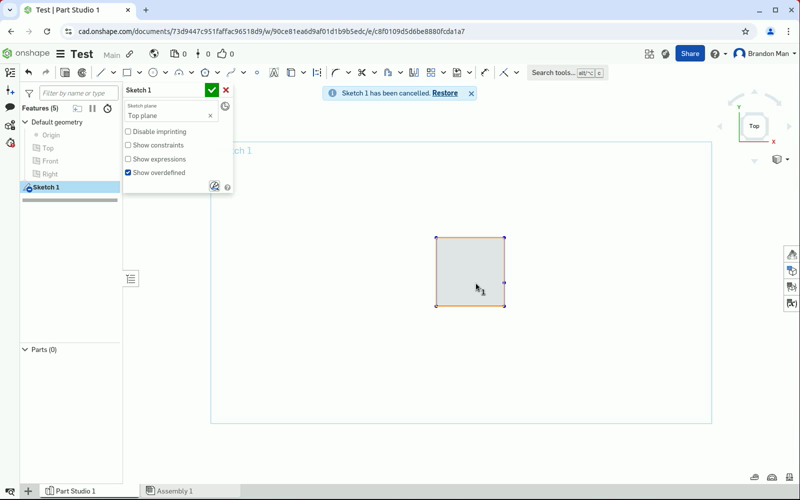
mouse_move(73, 352)
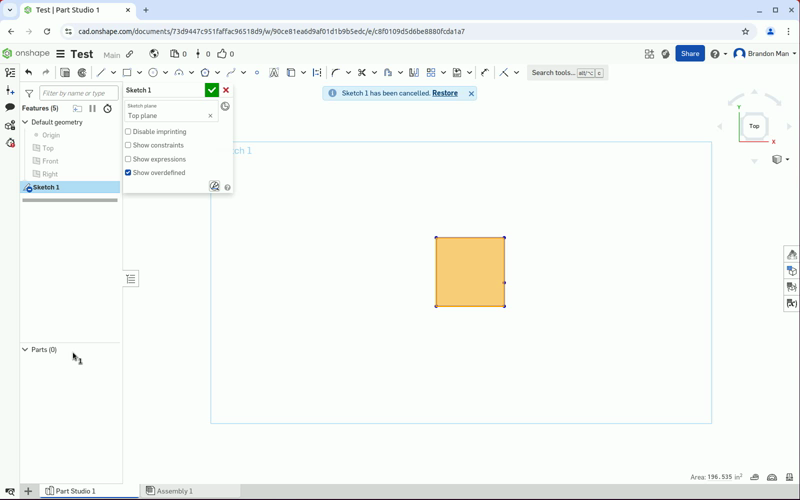
key(shift+y)
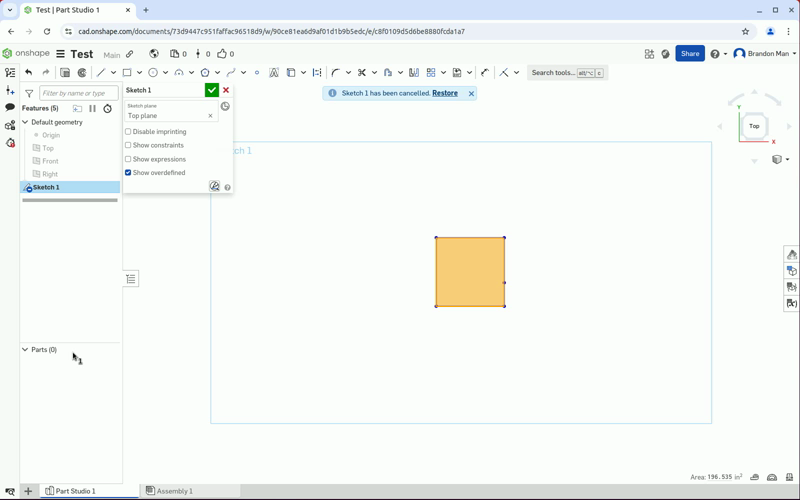
key(shift+e)
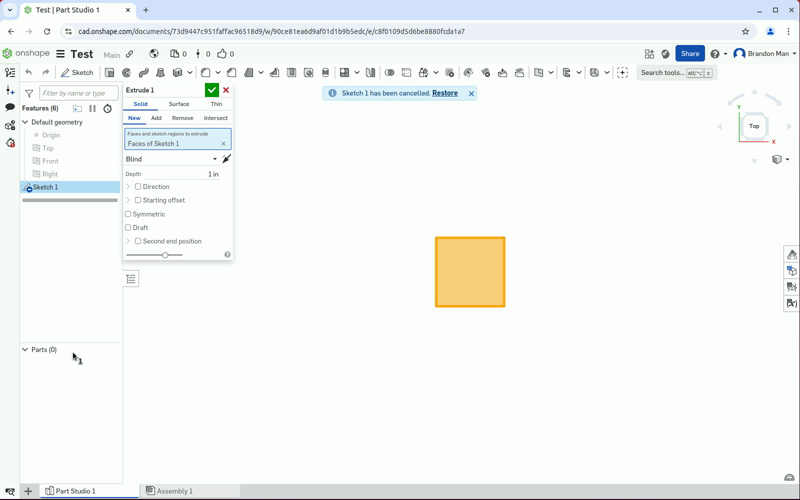
mouse_move(143, 106)
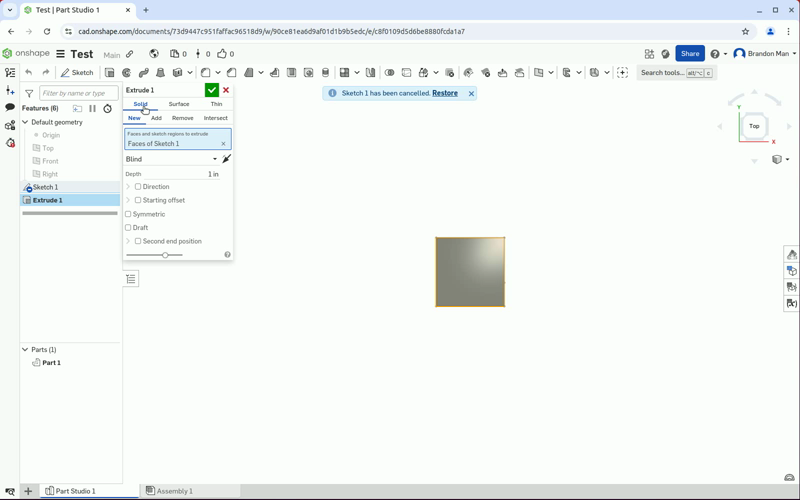
click(143, 106)
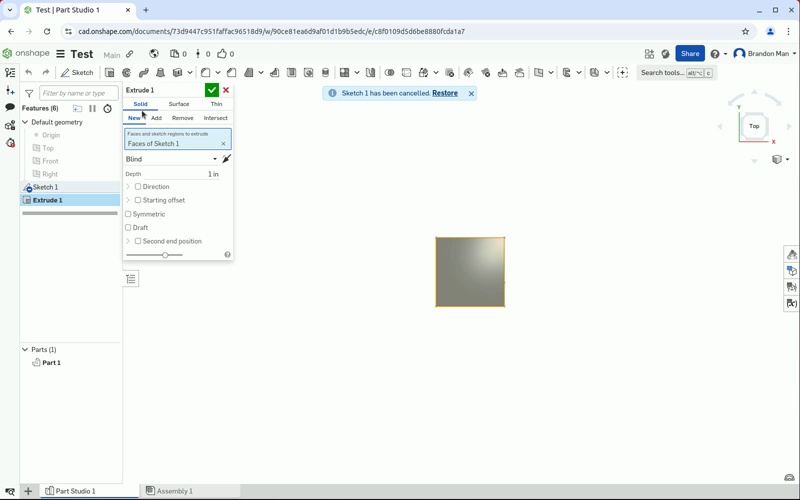
mouse_move(137, 120)
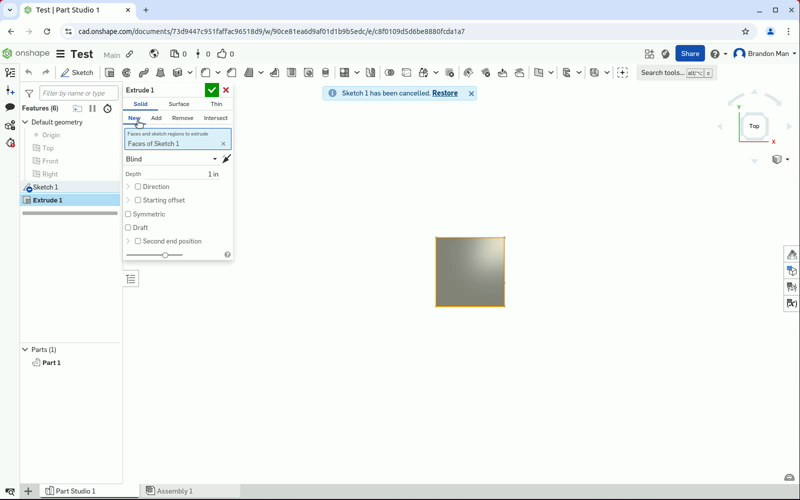
click(137, 120)
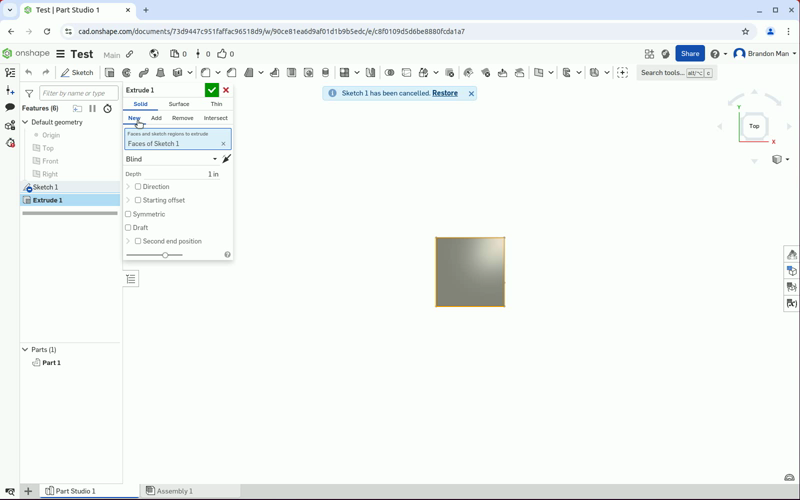
key(tab, 4)
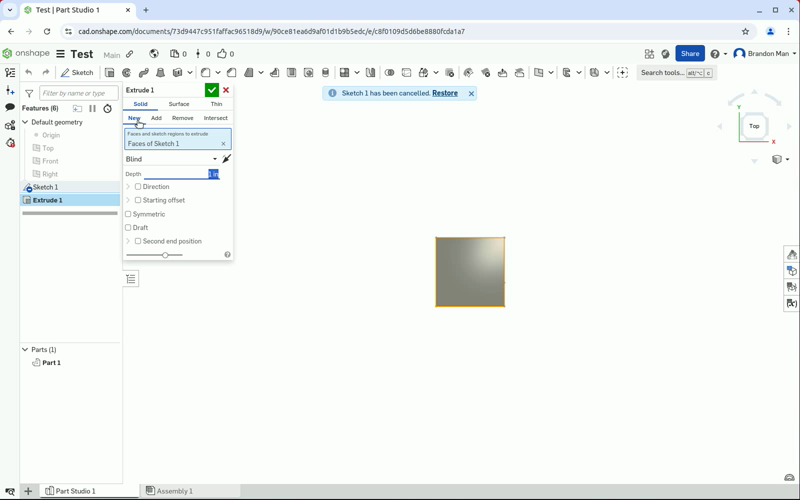
text(14.202)
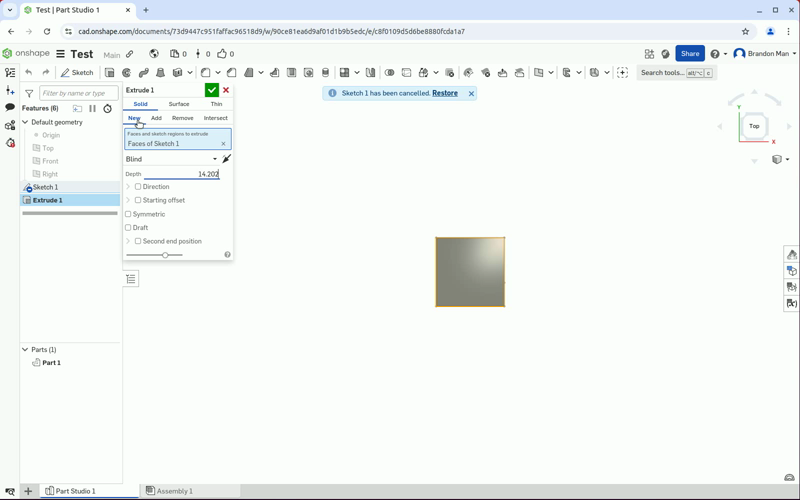
key(enter)
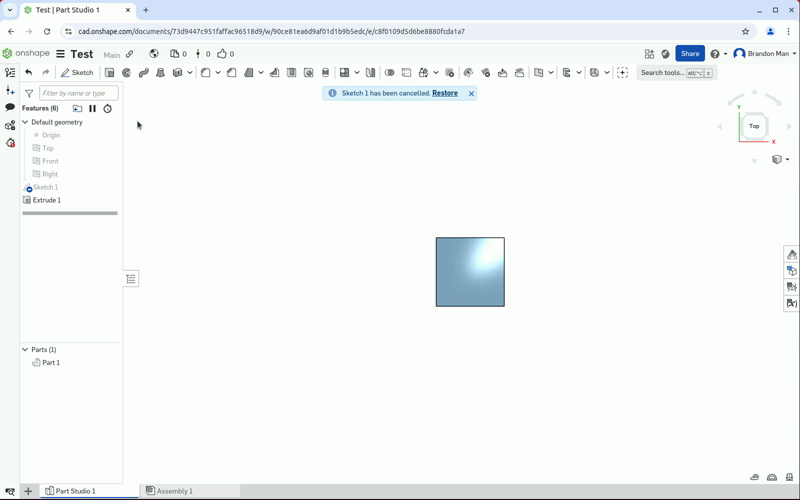
key(shift+h)
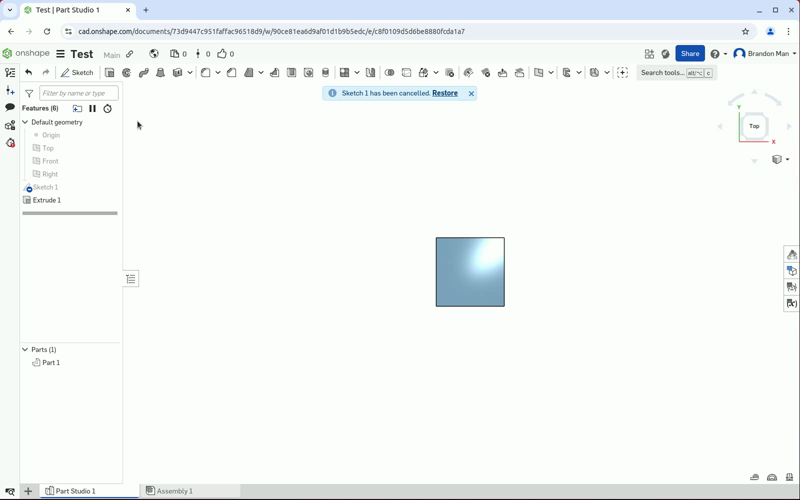
key(shift+h)
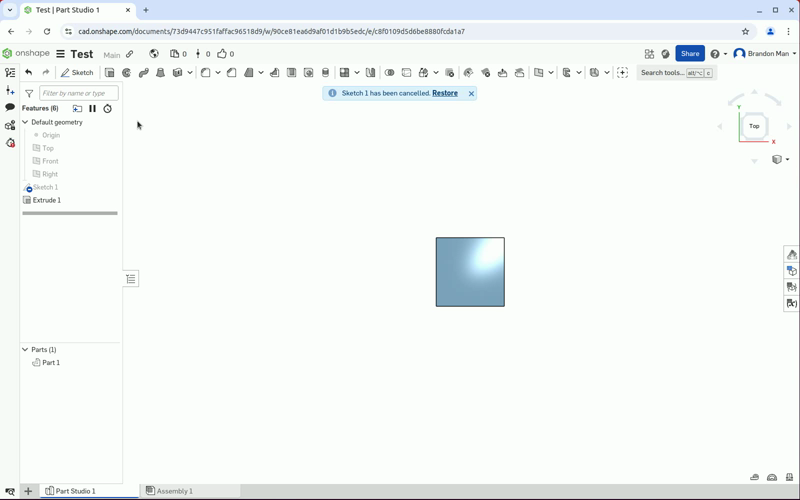
mouse_move(73, 189)
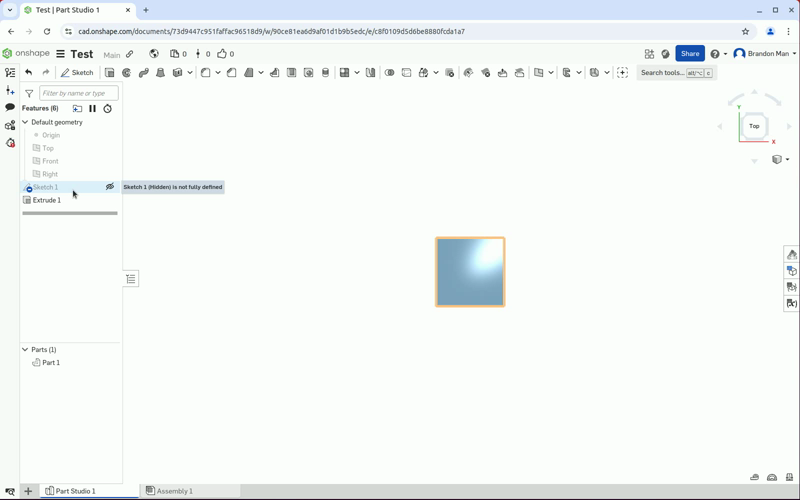
click(73, 189)
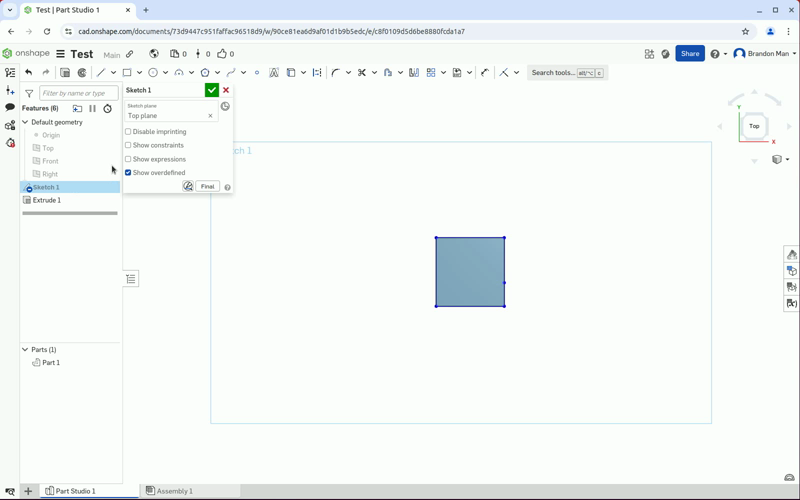
mouse_move(229, 92)
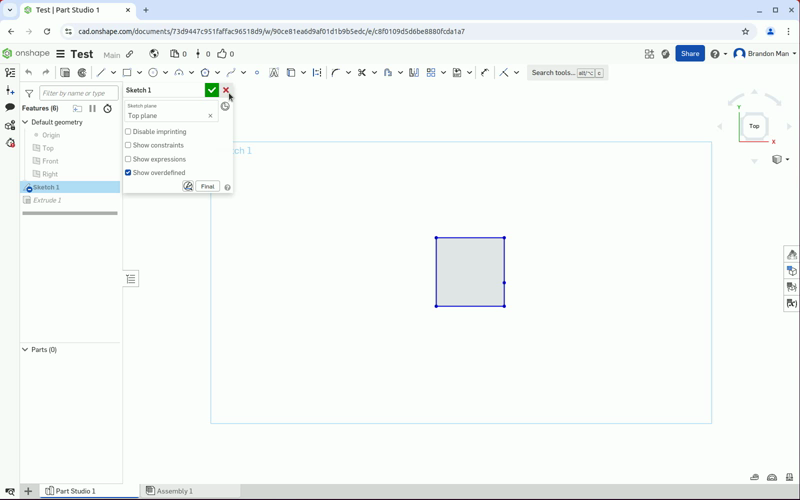
click(229, 92)
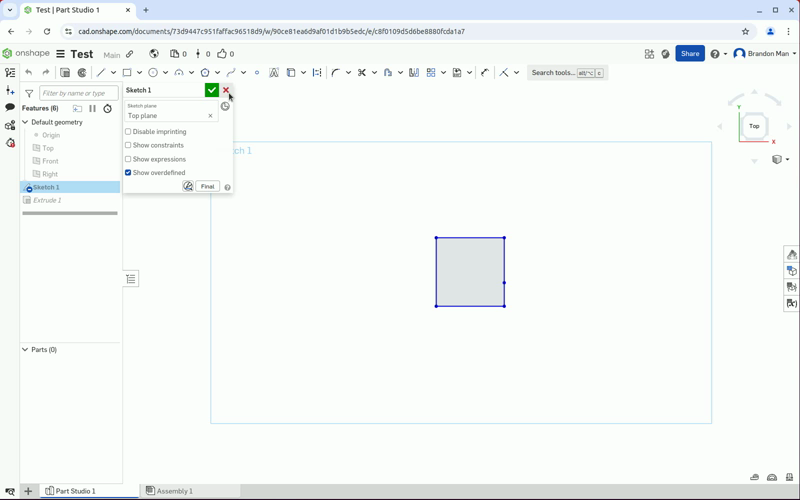
key(shift+s)
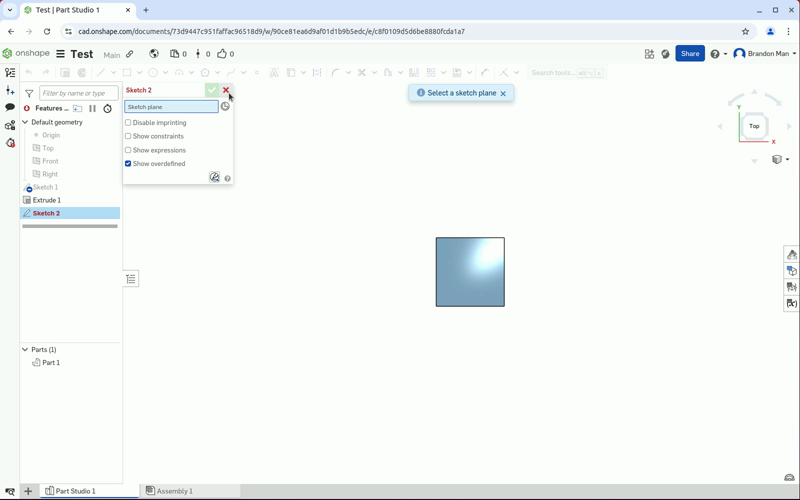
mouse_move(73, 150)
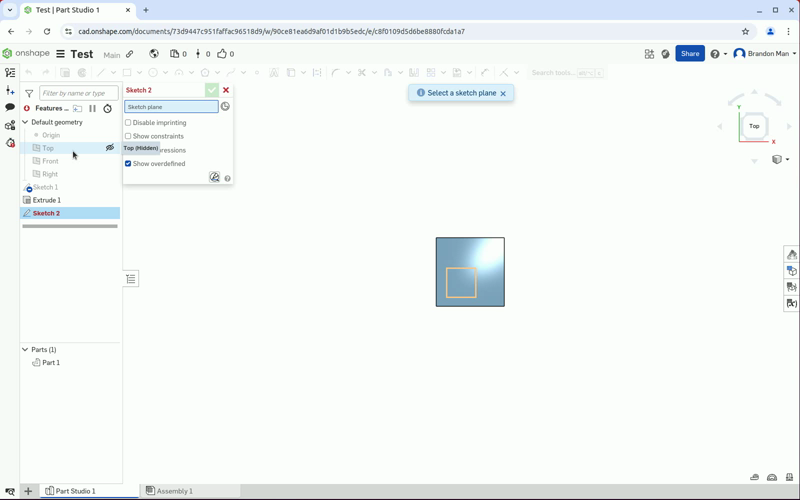
click(73, 150)
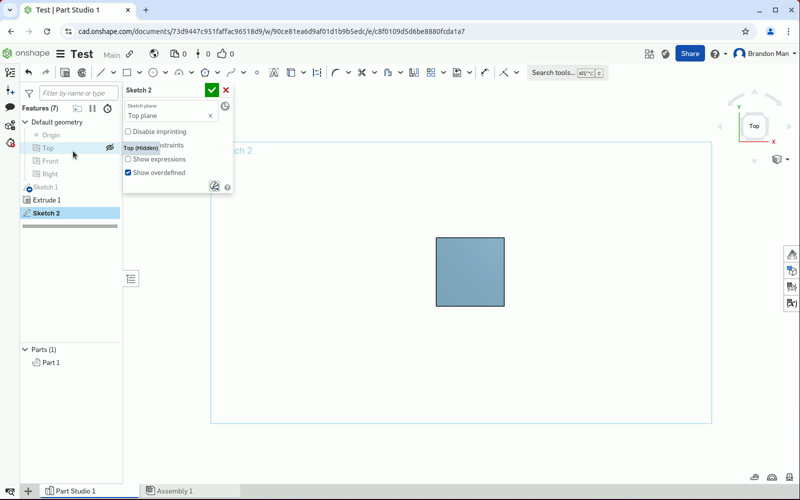
mouse_move(73, 352)
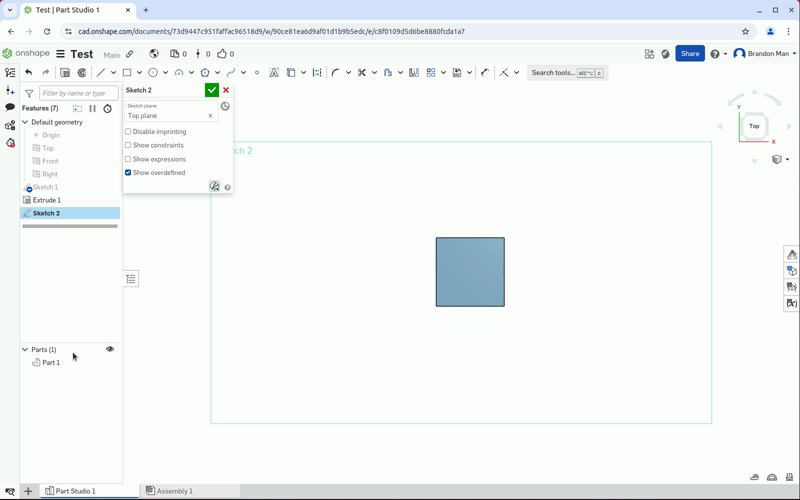
key(y)
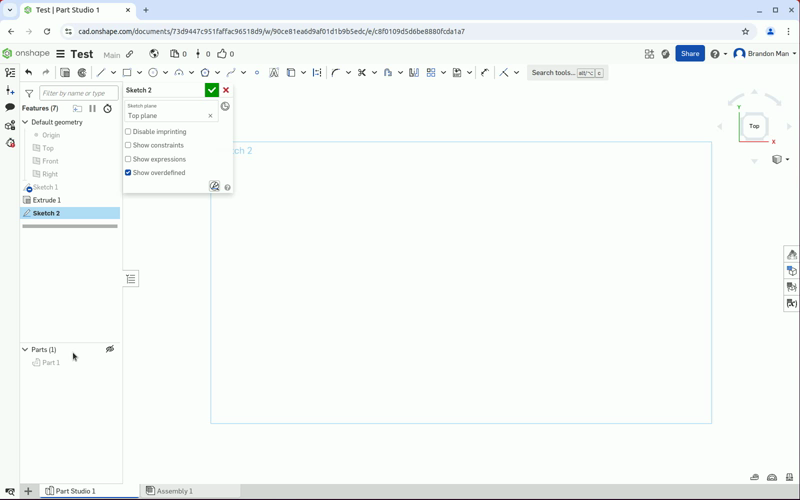
key(l)
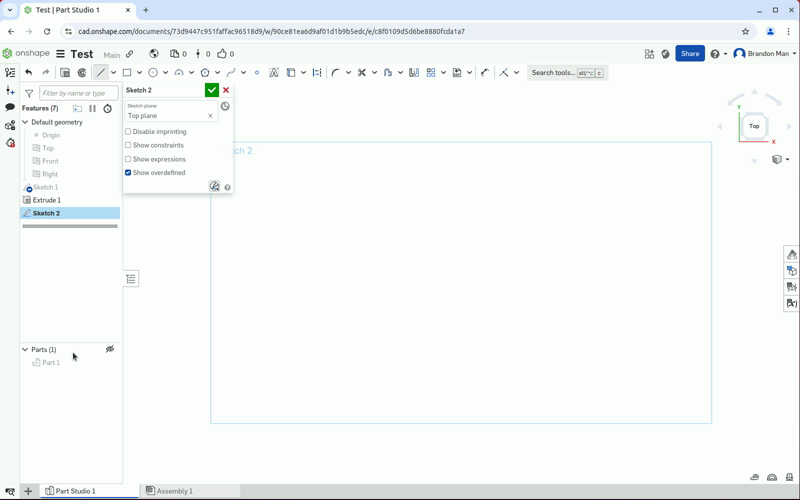
key_down(shift)
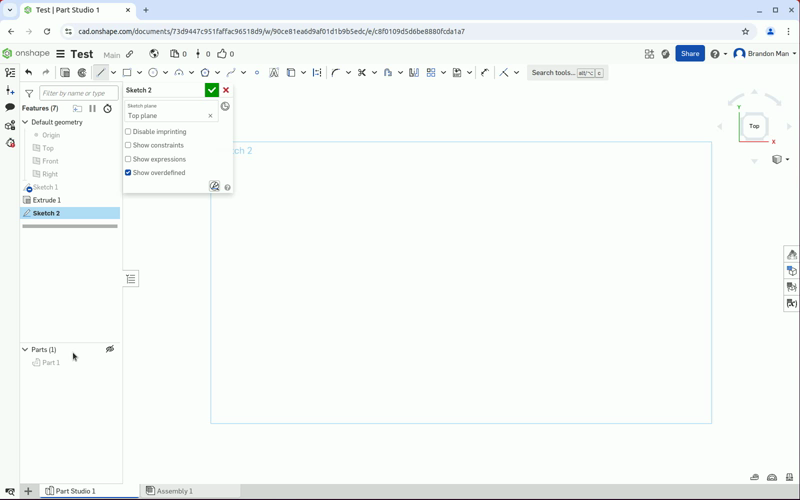
mouse_move(436, 238)
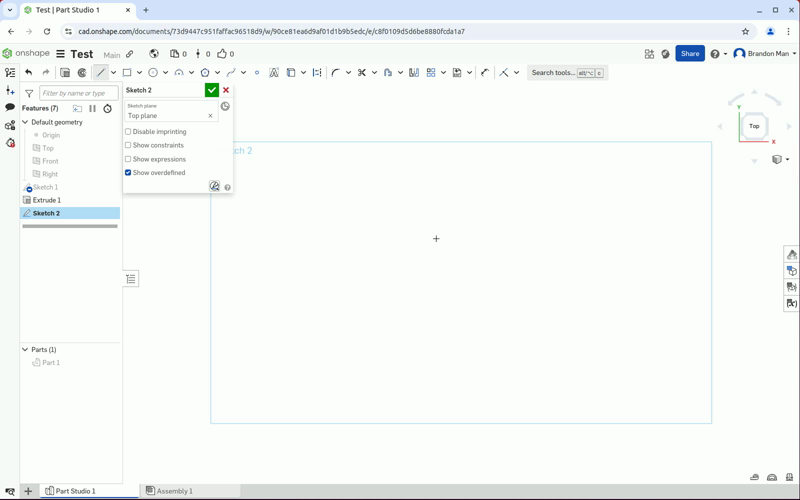
click(436, 238)
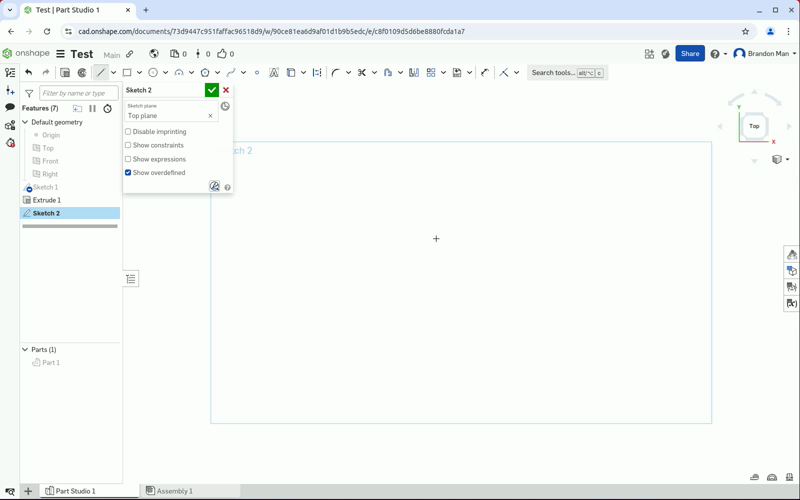
key_up(shift)
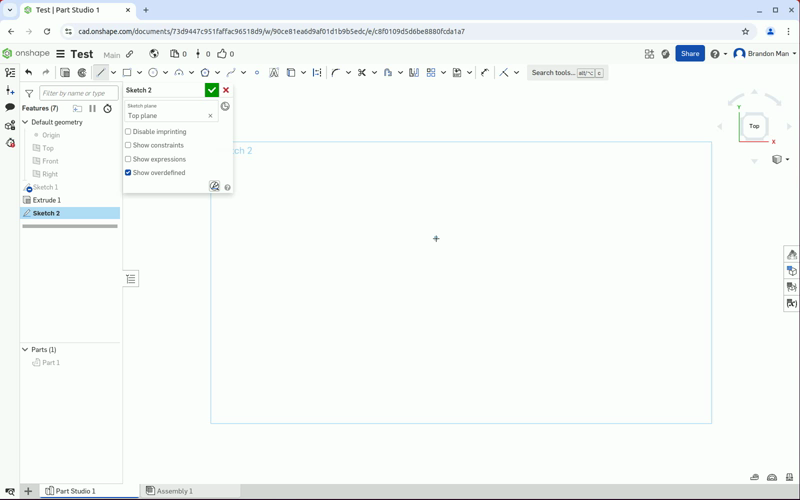
key_down(shift)
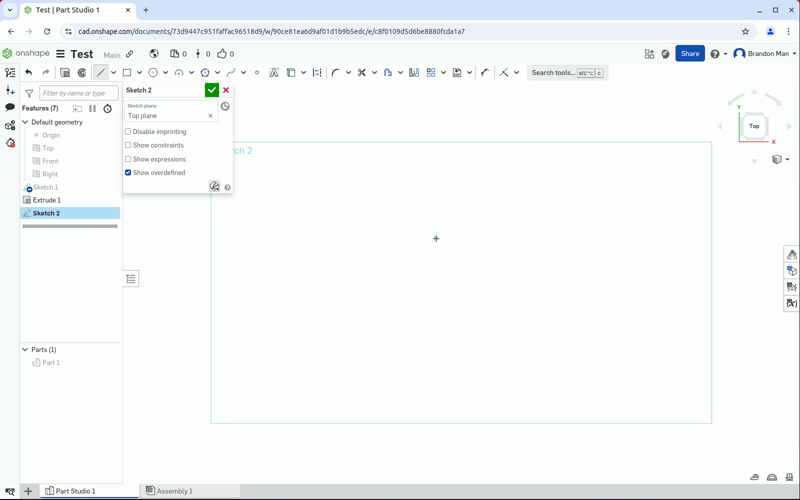
mouse_move(504, 238)
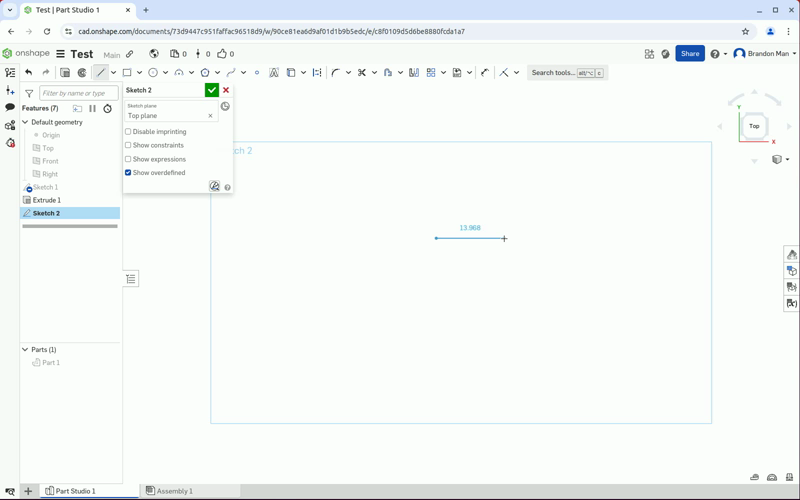
click(504, 238)
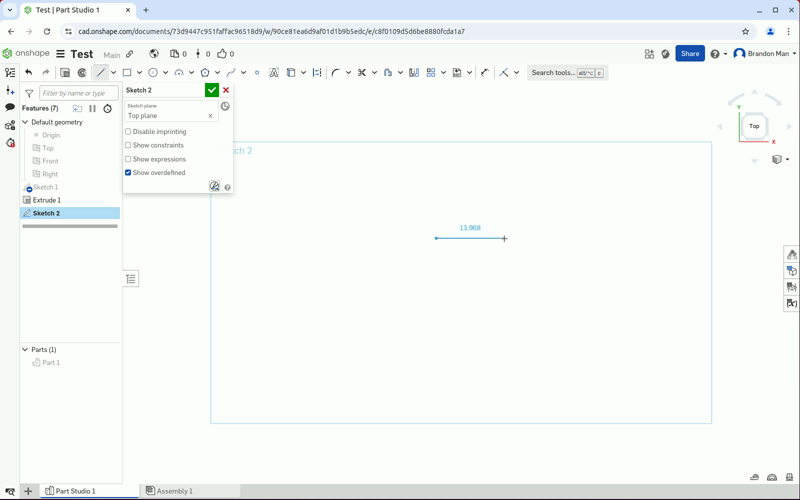
key_up(shift)
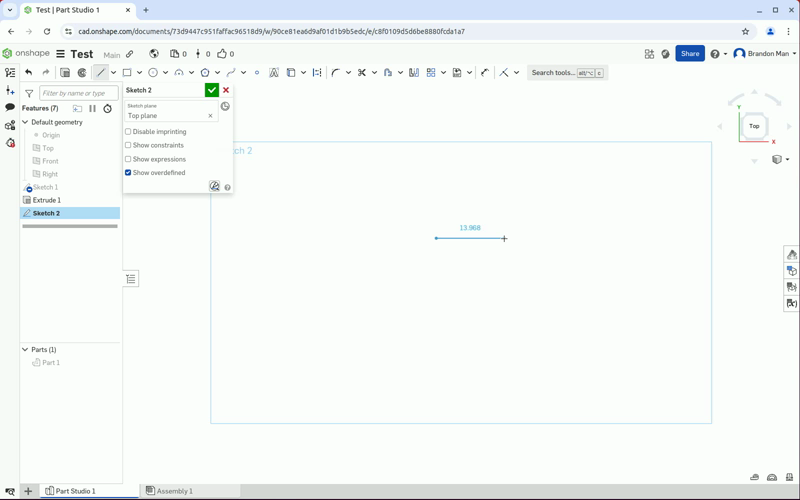
key_down(shift)
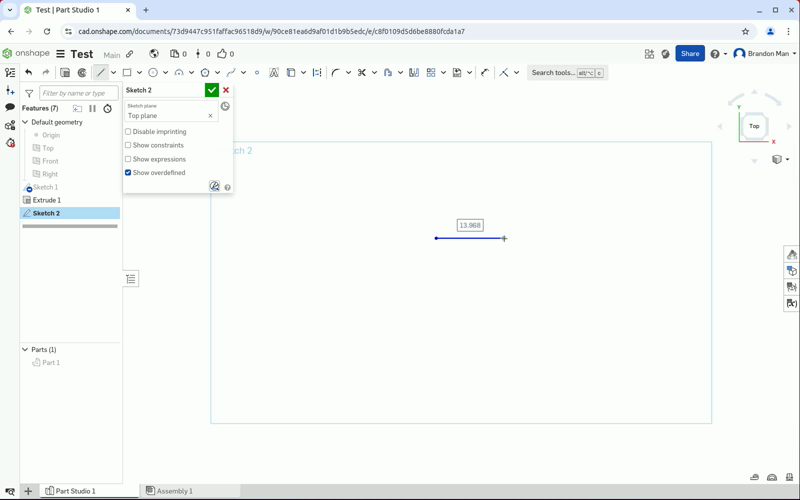
mouse_move(504, 169)
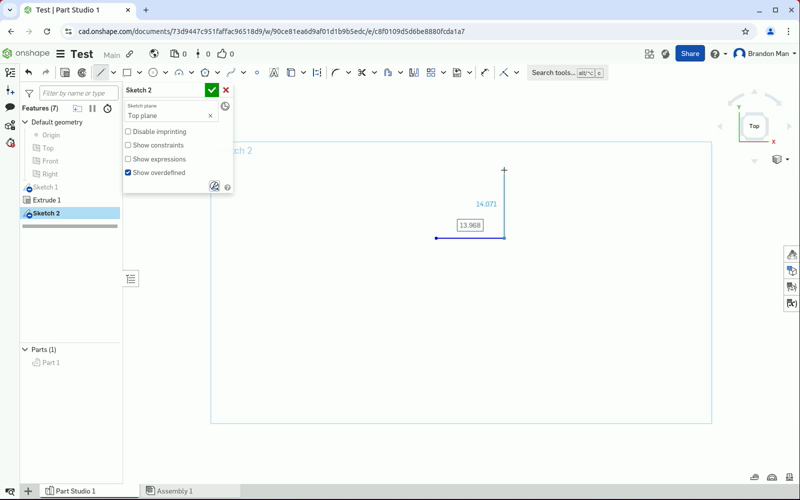
click(504, 169)
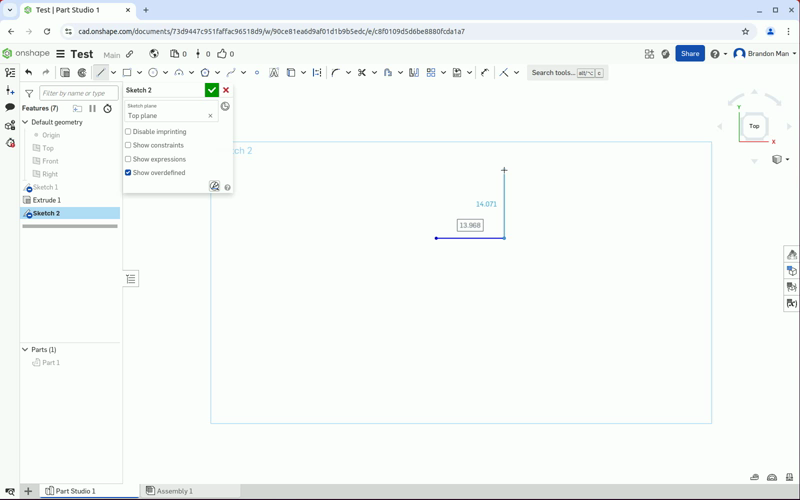
key_up(shift)
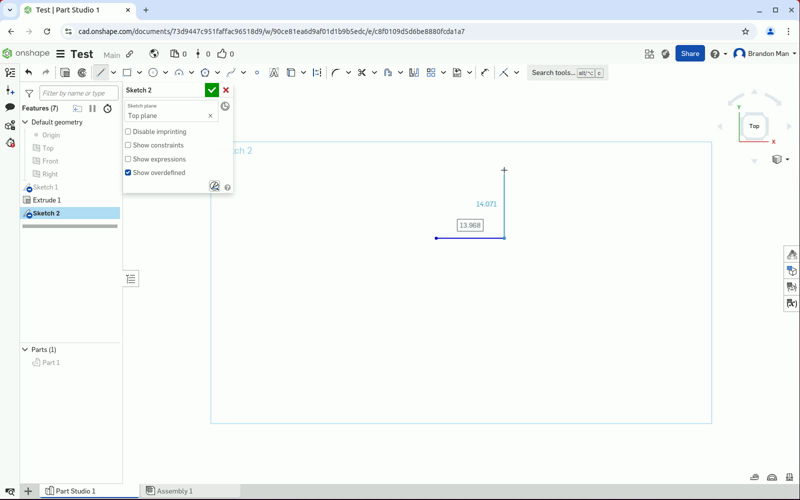
key_down(shift)
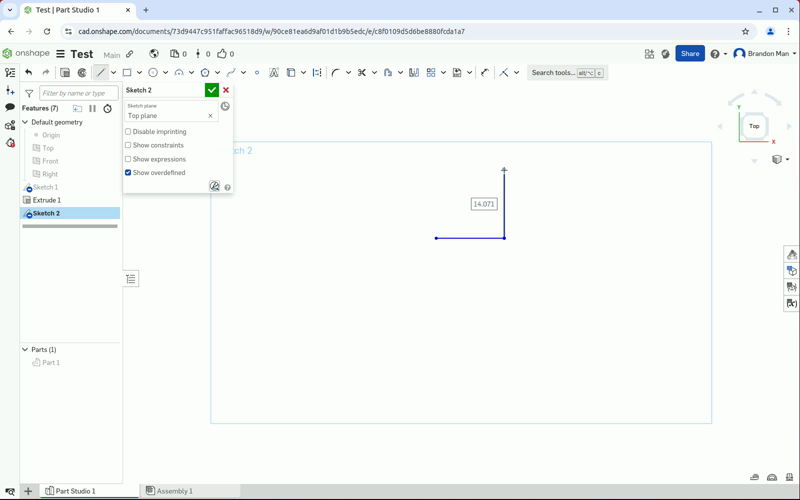
mouse_move(436, 169)
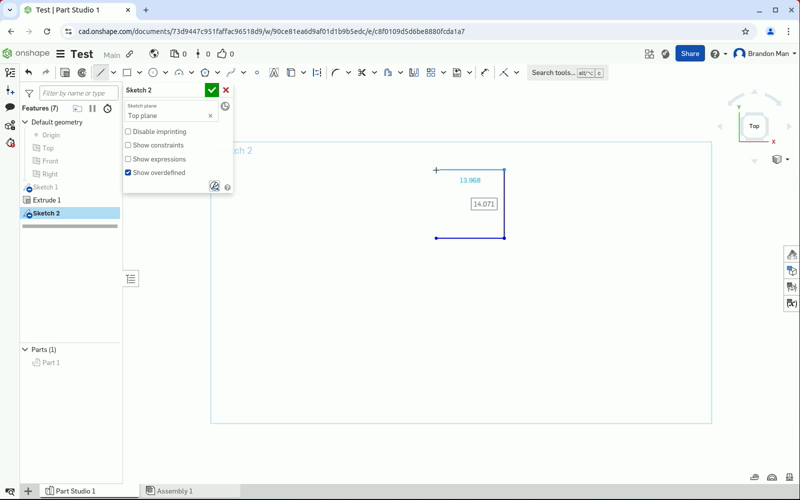
click(436, 169)
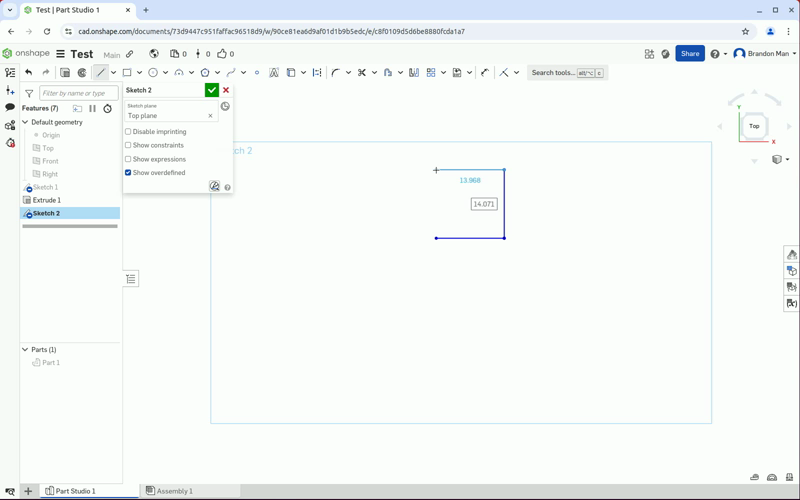
key_up(shift)
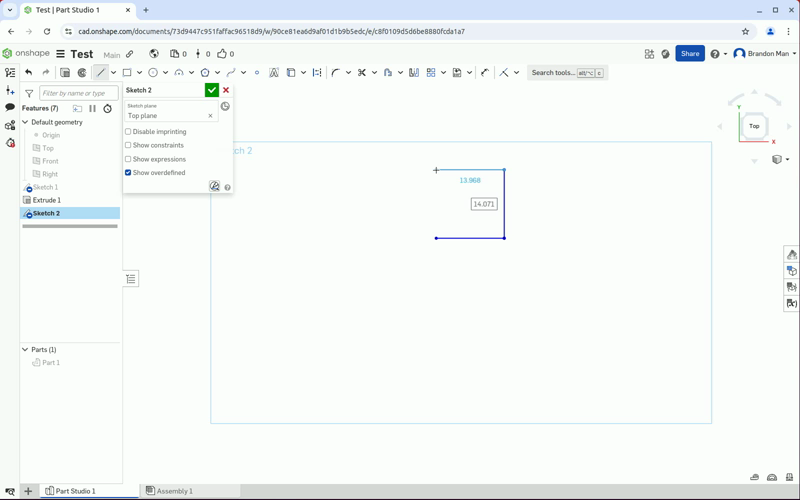
key_down(shift)
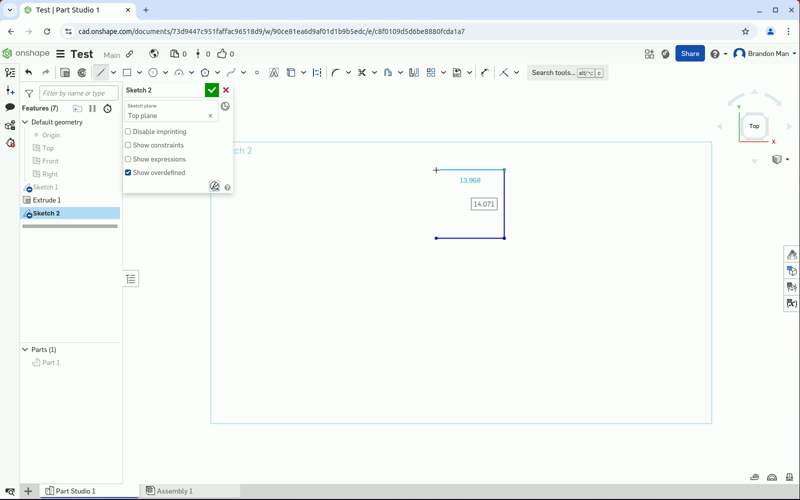
mouse_move(436, 238)
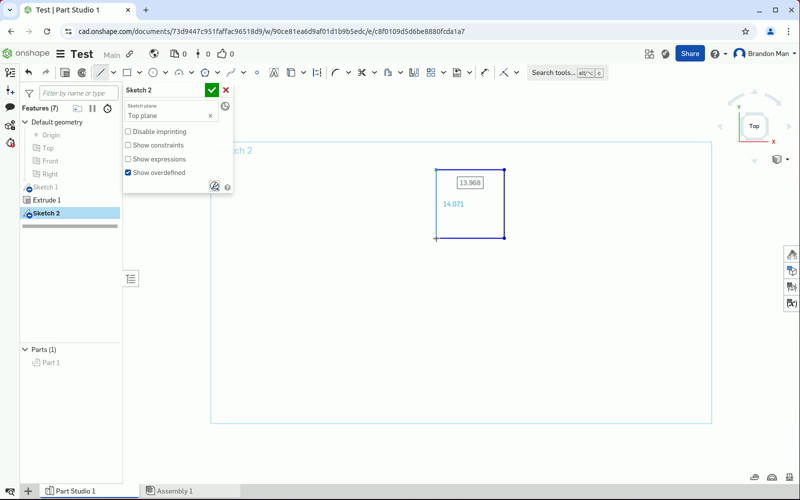
key_up(shift)
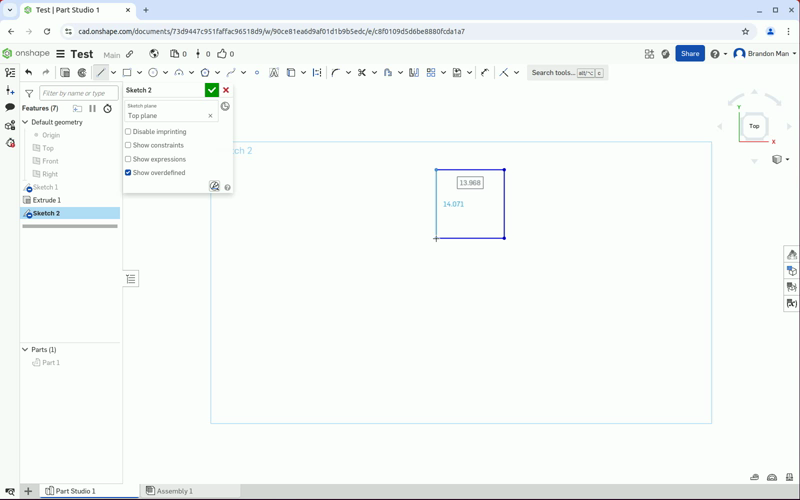
click(436, 238)
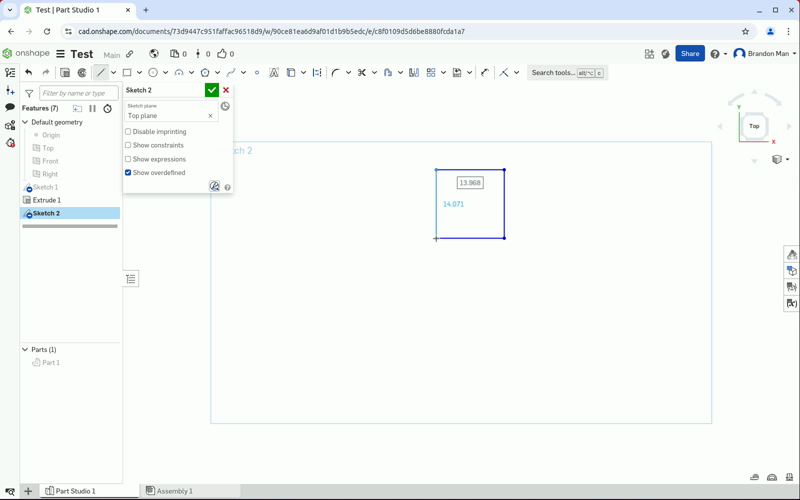
key(esc)
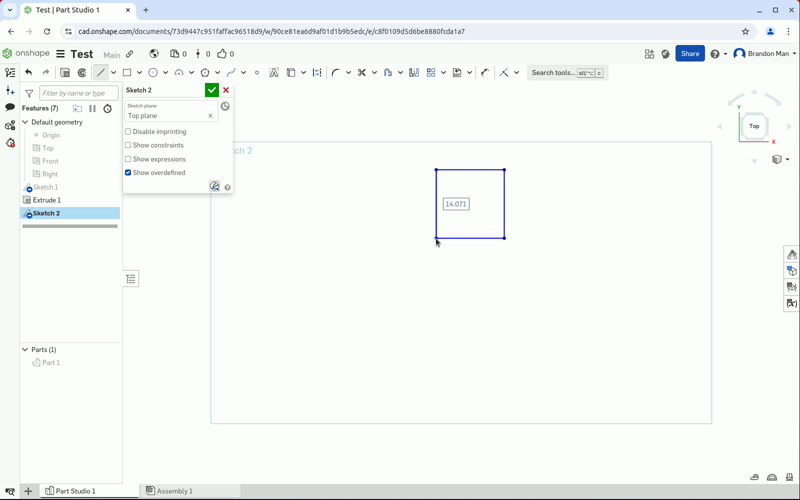
mouse_move(465, 183)
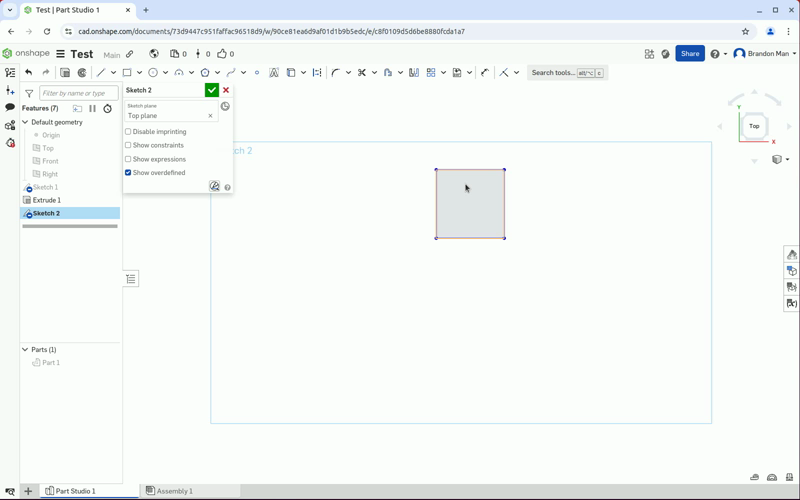
click(465, 183)
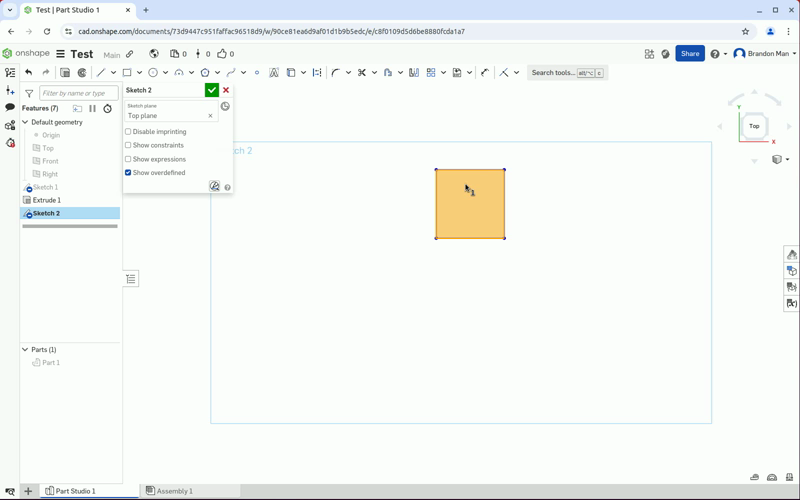
mouse_move(73, 352)
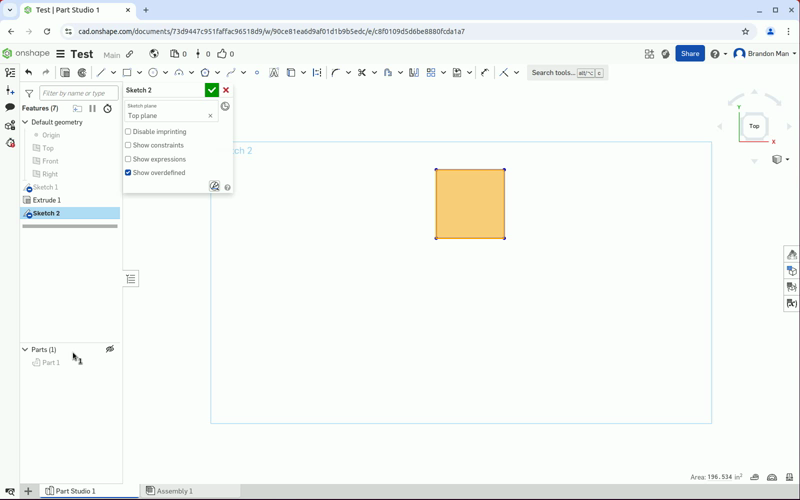
key(shift+y)
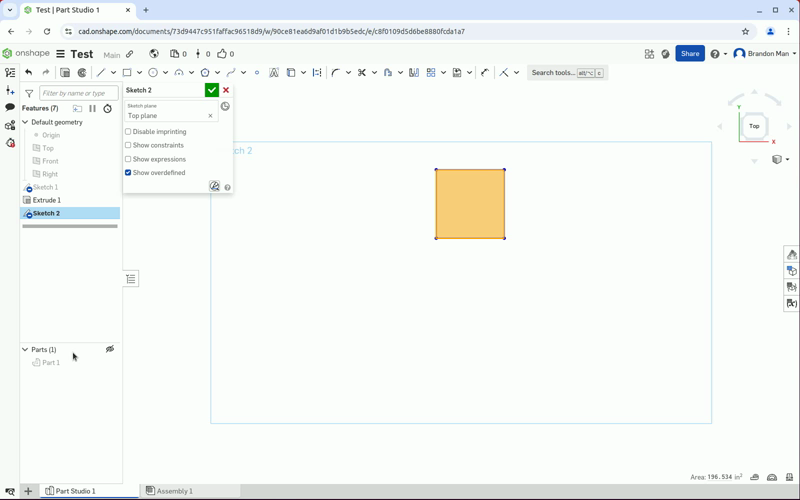
key(shift+e)
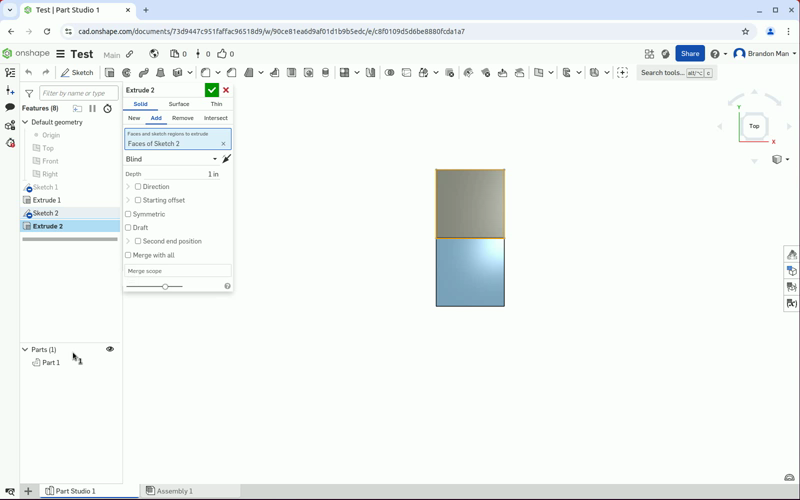
mouse_move(143, 106)
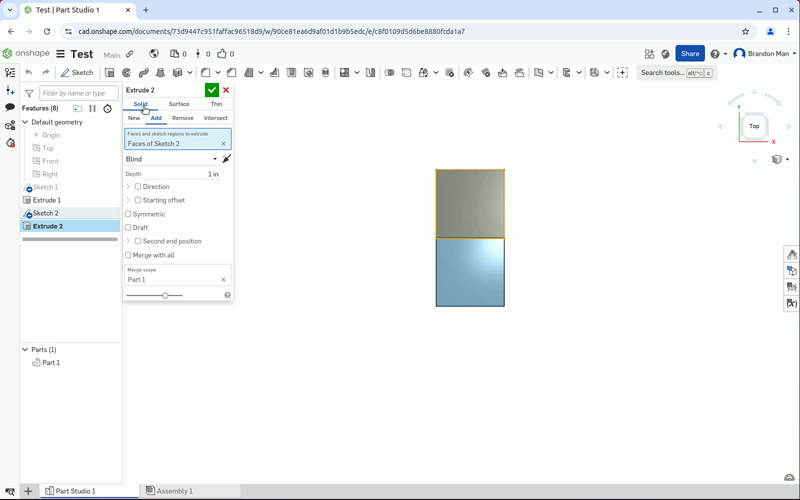
click(143, 106)
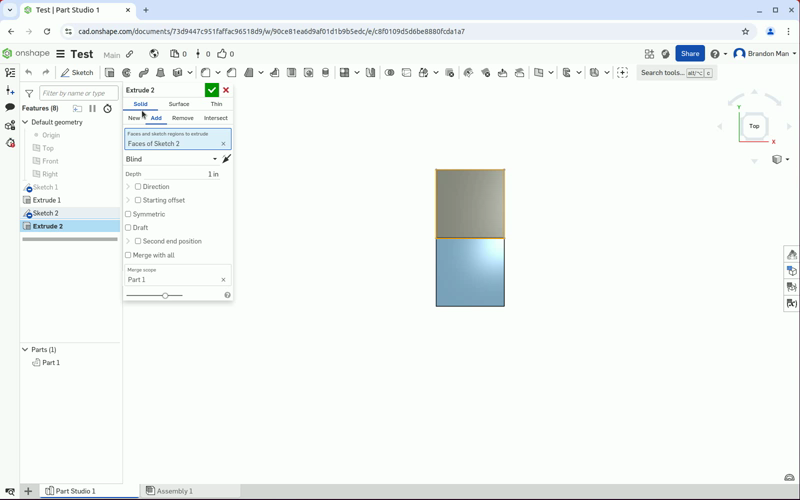
mouse_move(137, 120)
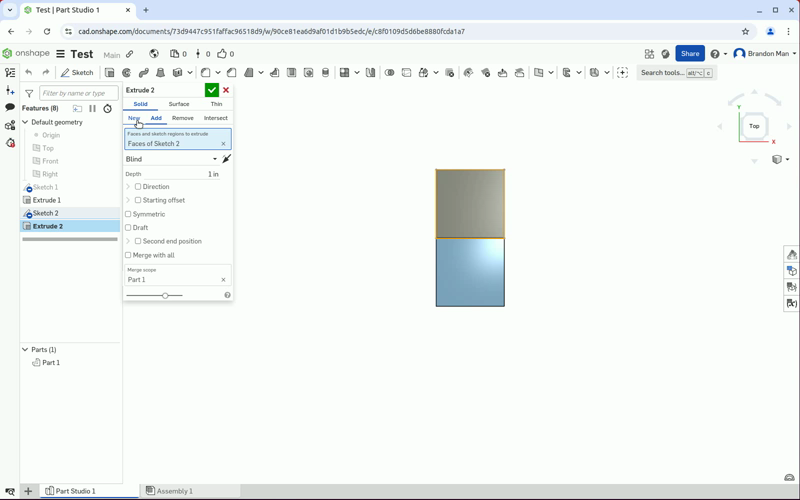
click(137, 120)
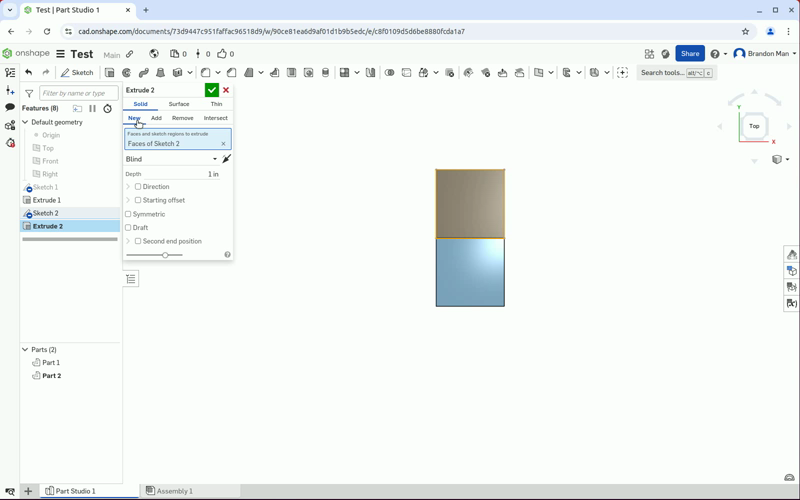
key(tab, 4)
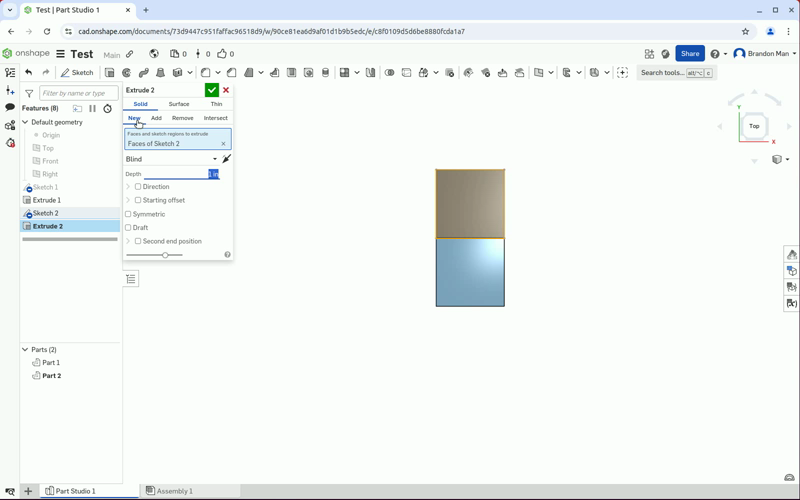
text(7.221)
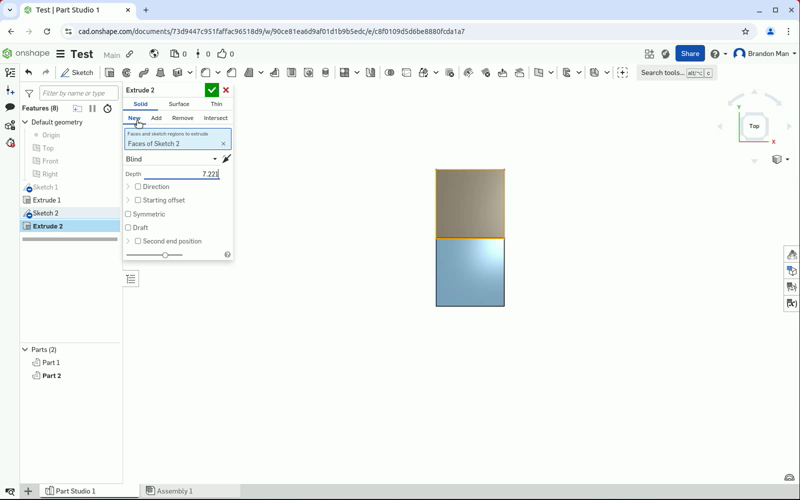
key(enter)
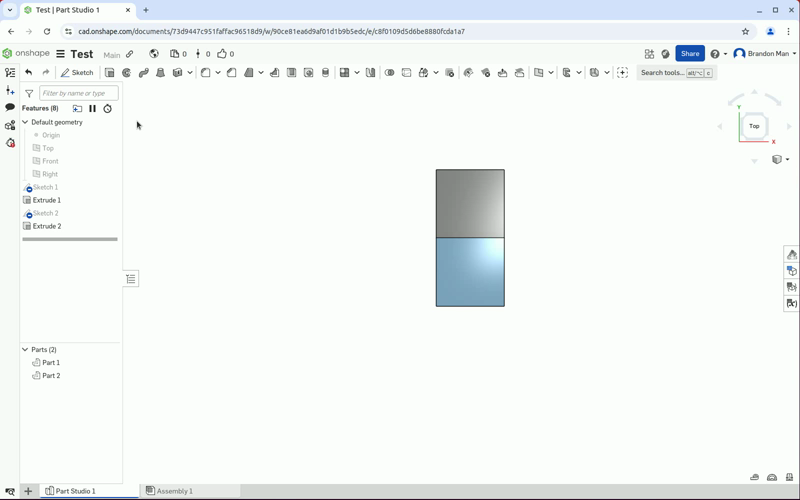
key(shift+h)
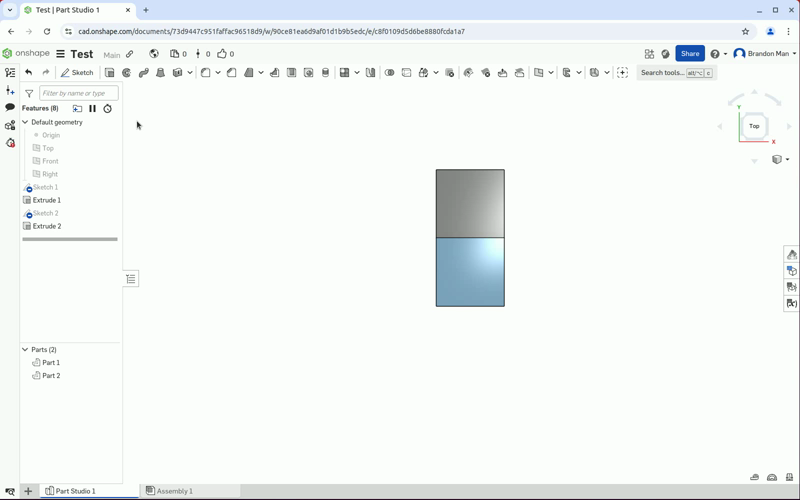
key(shift+h)
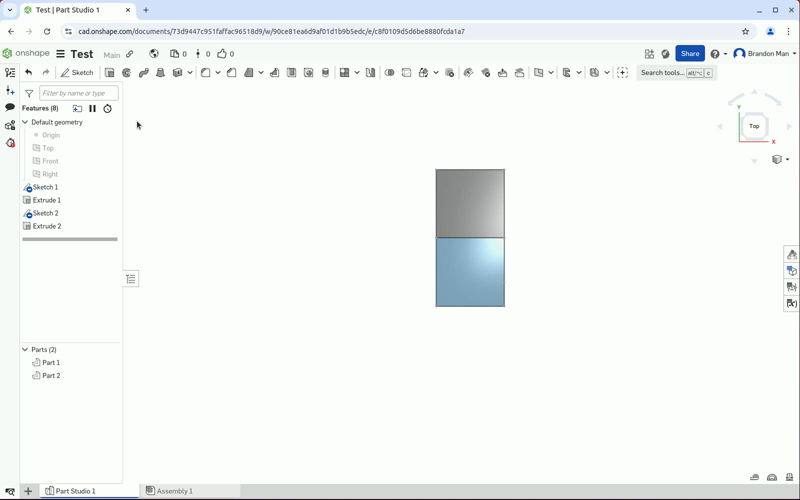
key(shift+7)
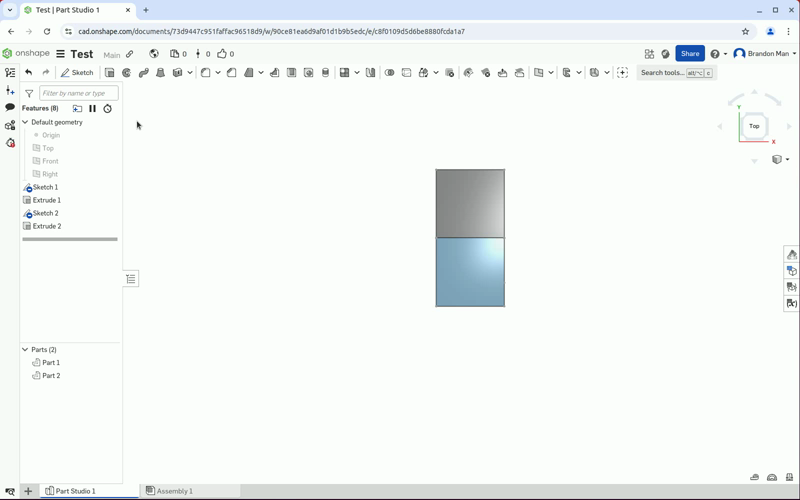
key(up, 3)
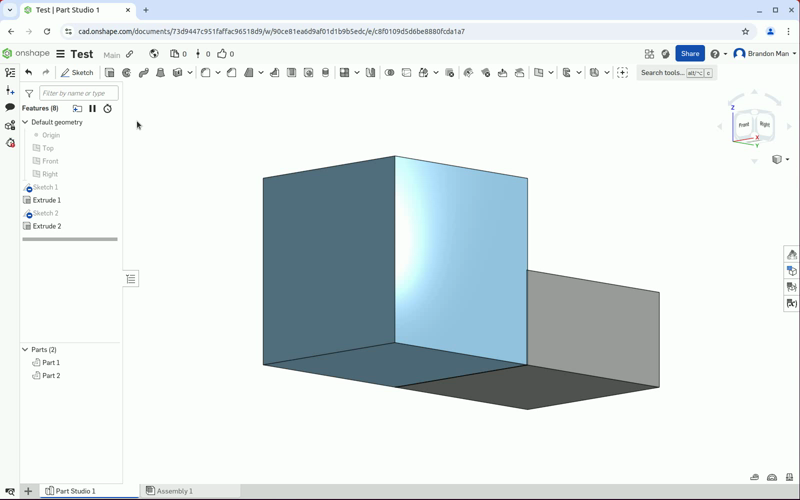
key(left, 3)
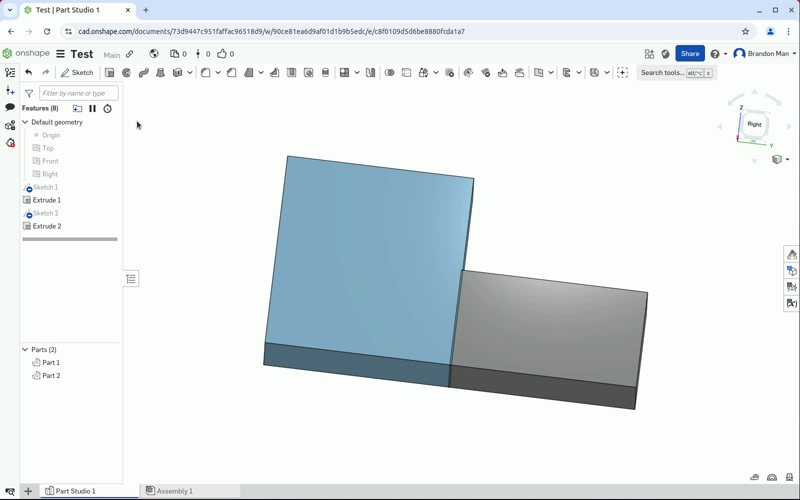
key(right, 3)
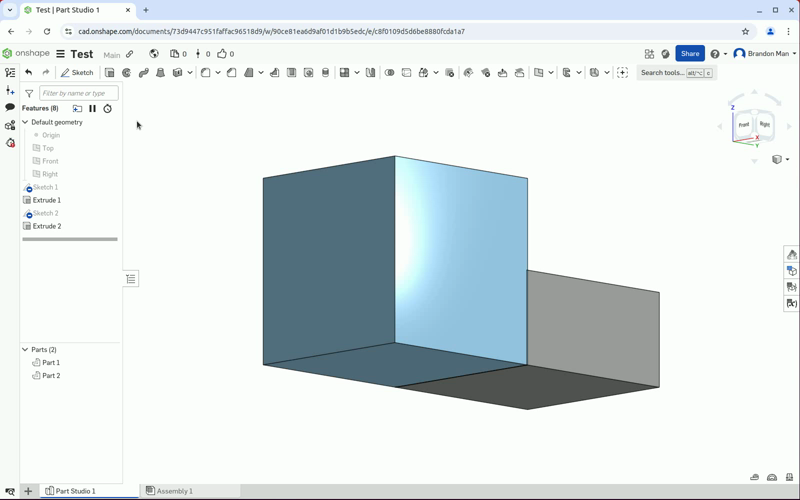
key(down, 3)
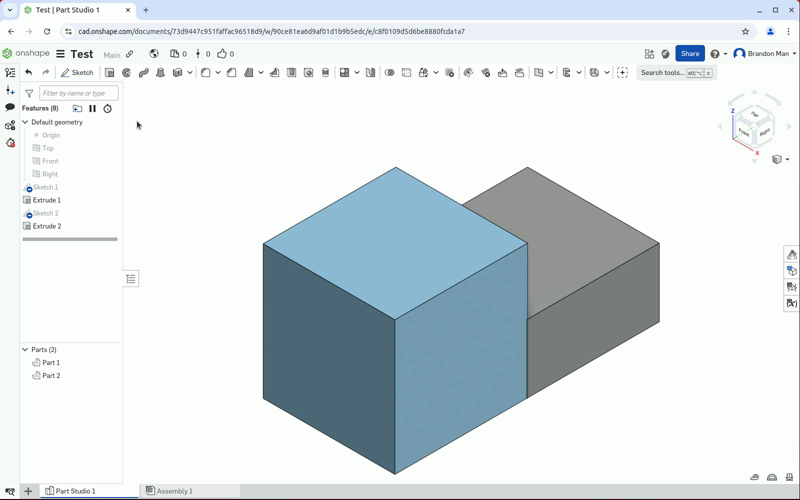
mouse_move(73, 189)
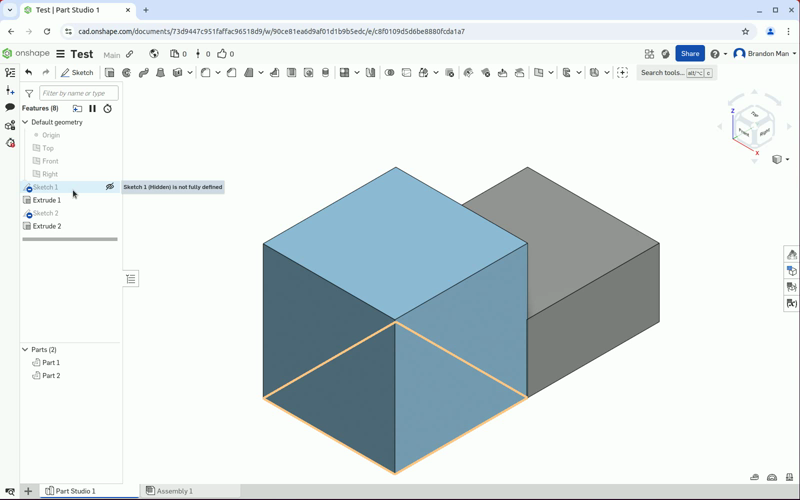
click(73, 189)